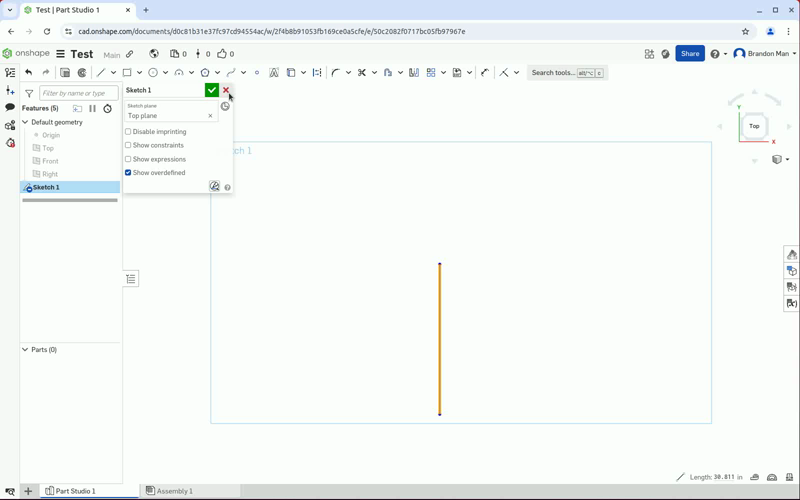
key(shift+h)
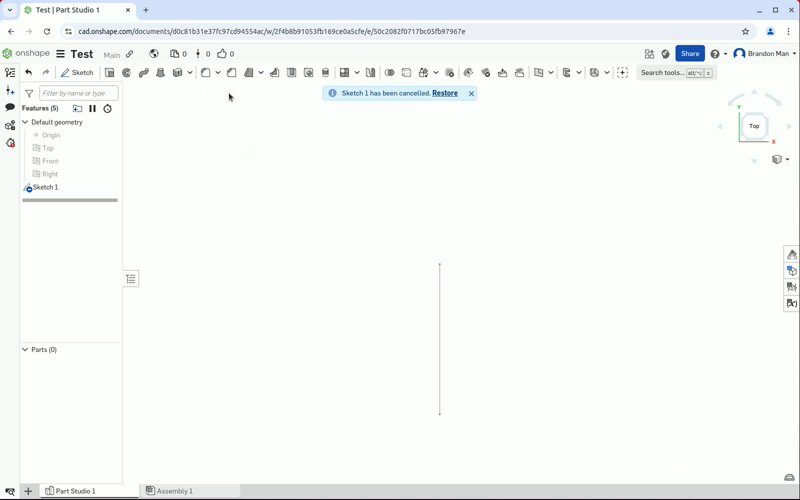
key(shift+s)
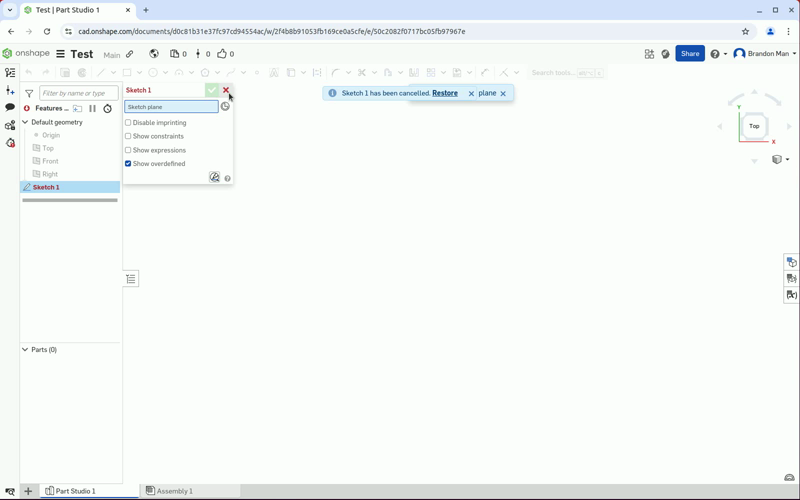
mouse_move(73, 150)
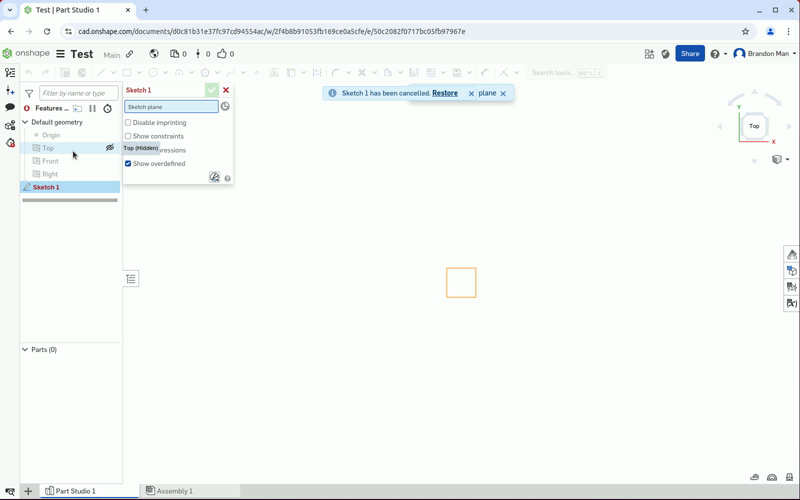
click(73, 150)
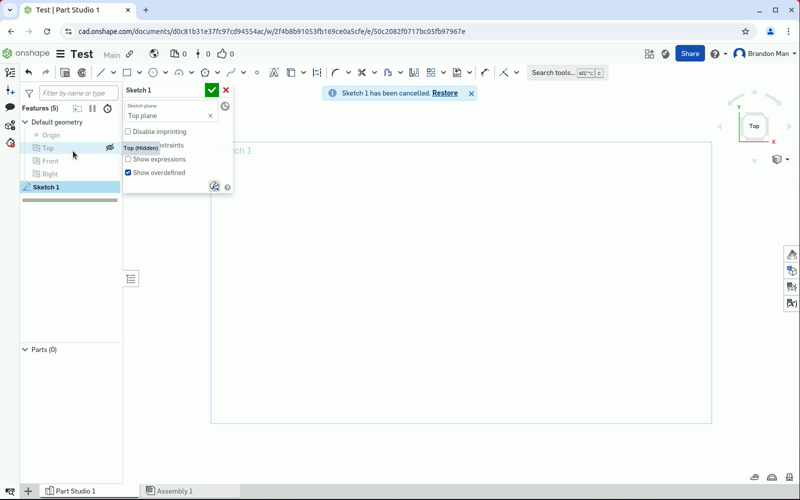
mouse_move(73, 352)
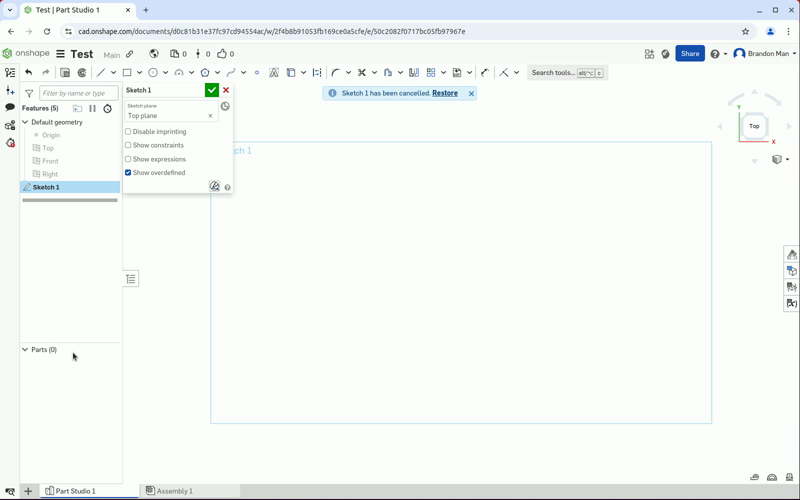
key(y)
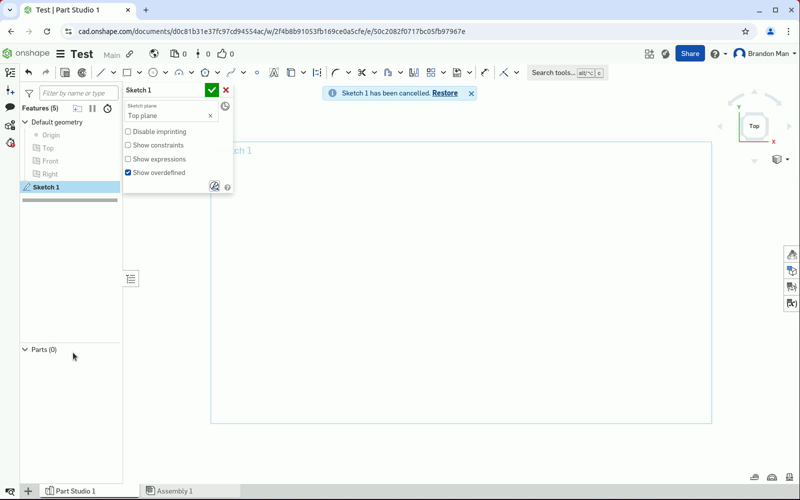
key(l)
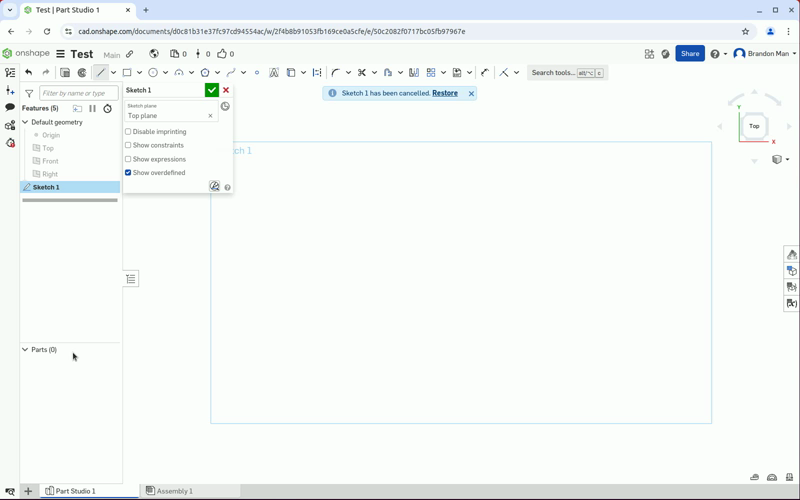
key_down(shift)
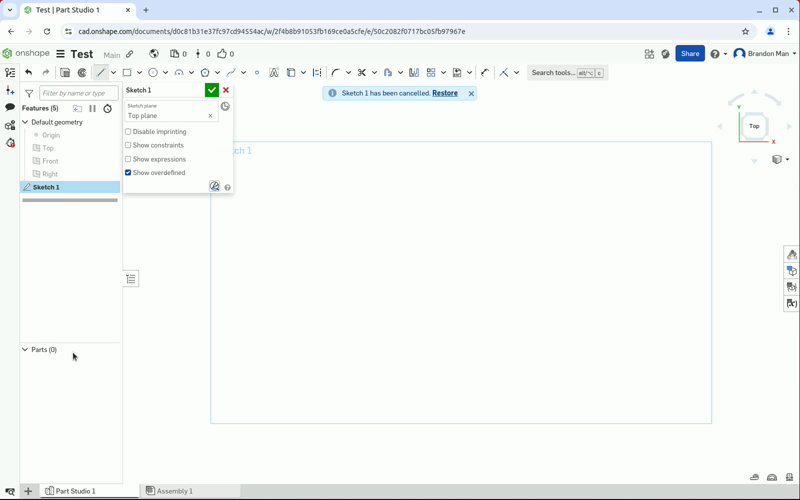
mouse_move(460, 282)
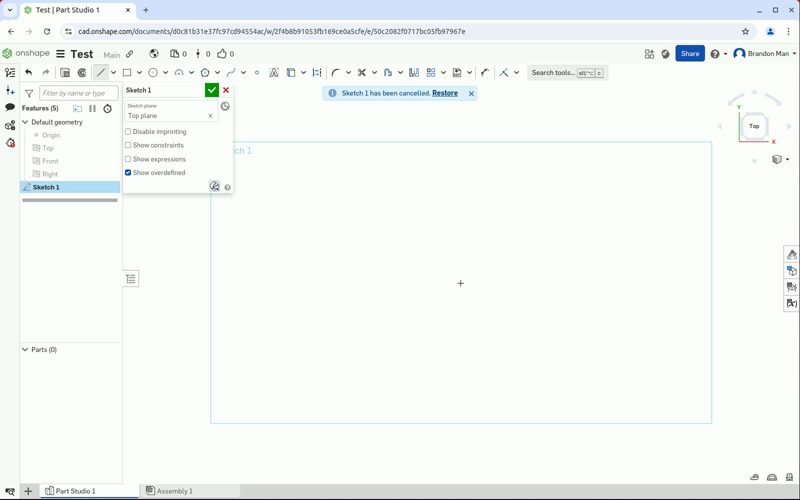
click(460, 282)
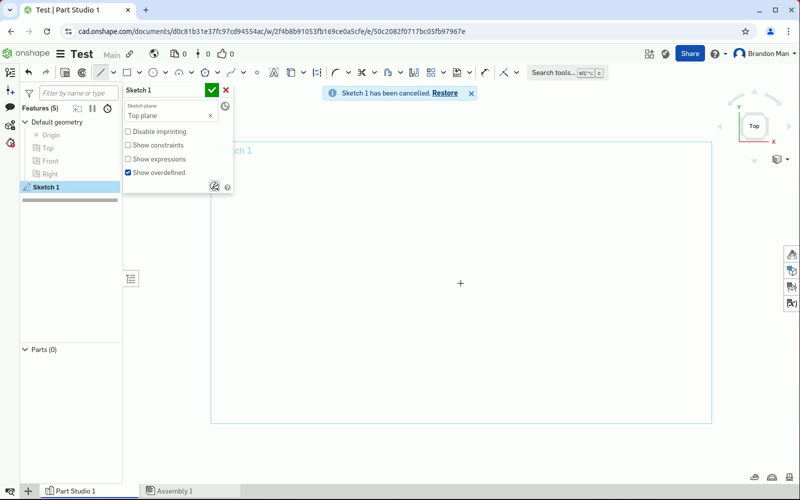
key_up(shift)
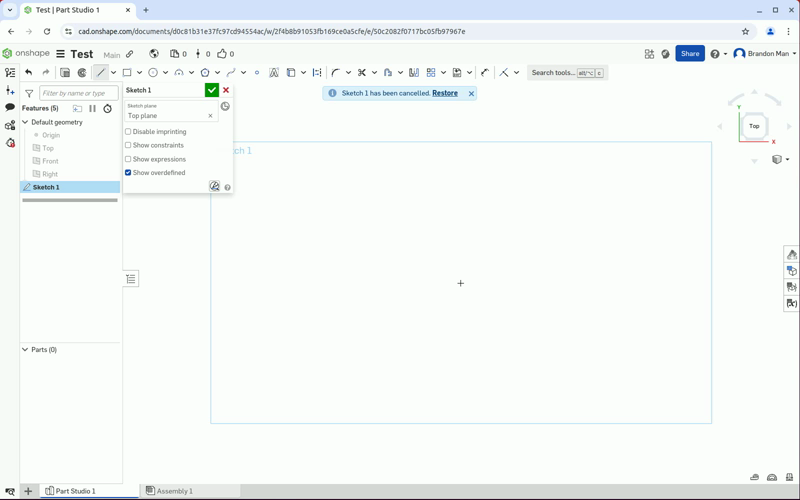
key_down(shift)
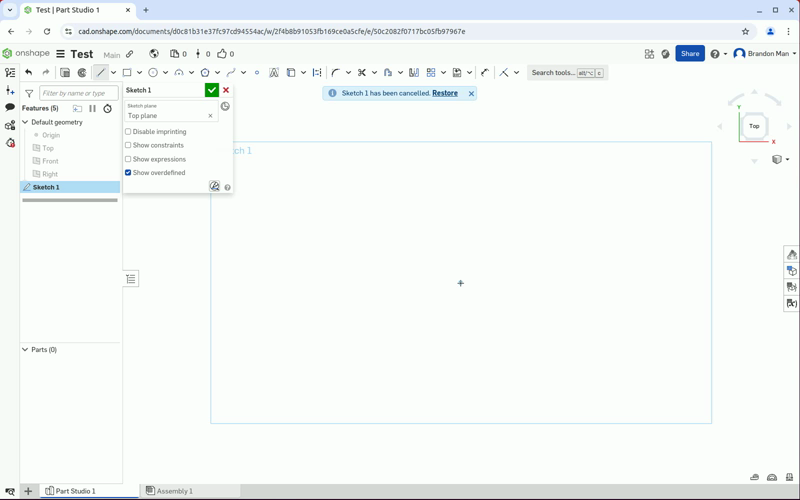
mouse_move(560, 282)
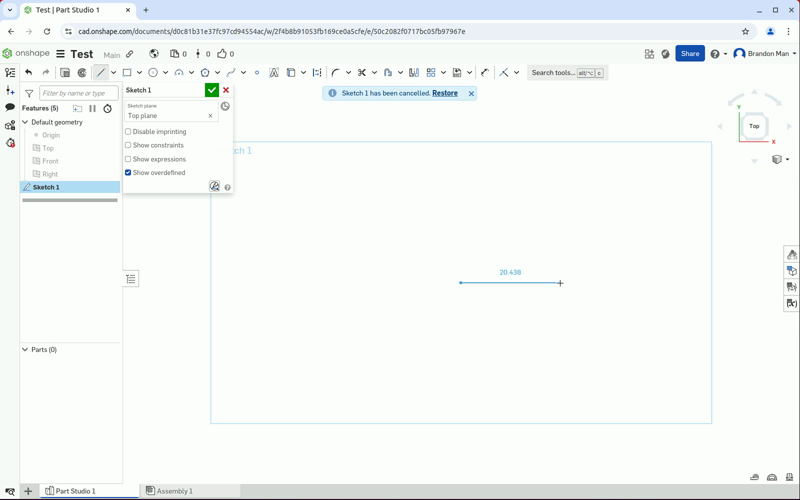
click(560, 282)
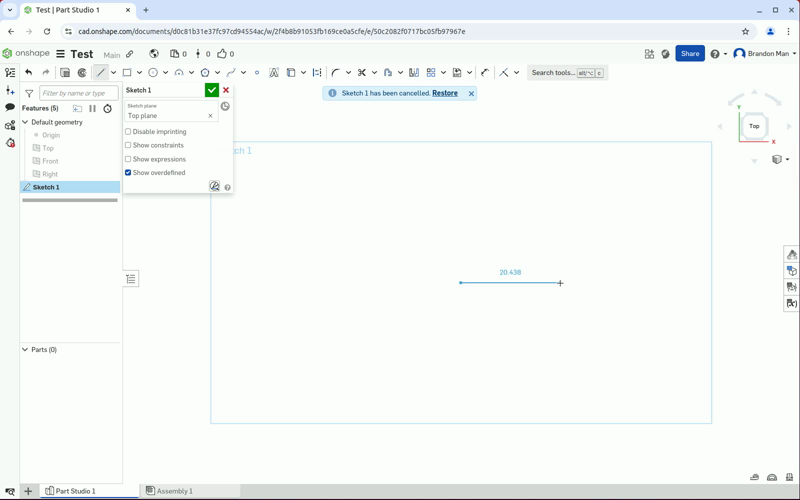
key_up(shift)
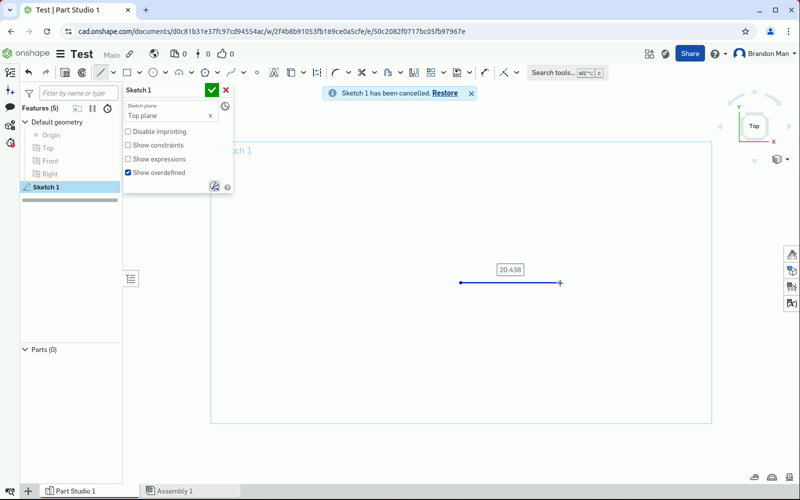
key_down(shift)
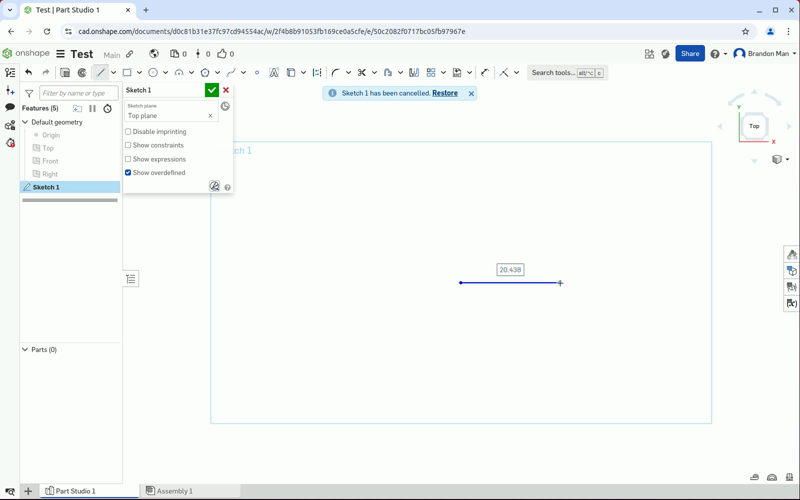
mouse_move(560, 189)
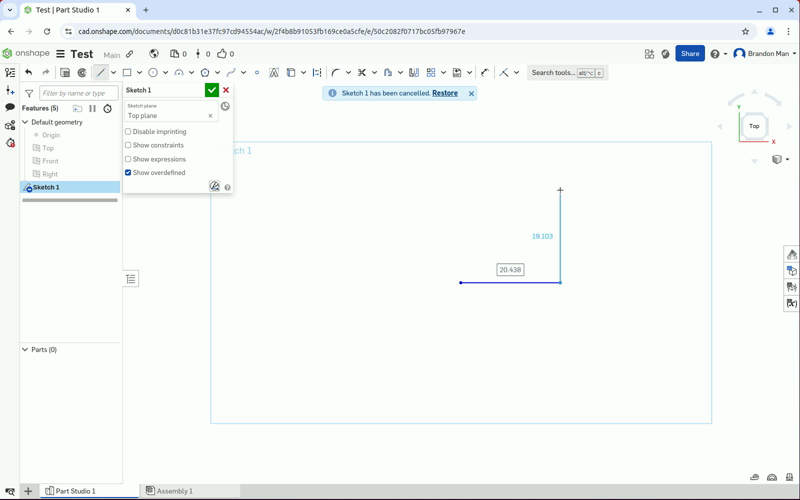
click(560, 189)
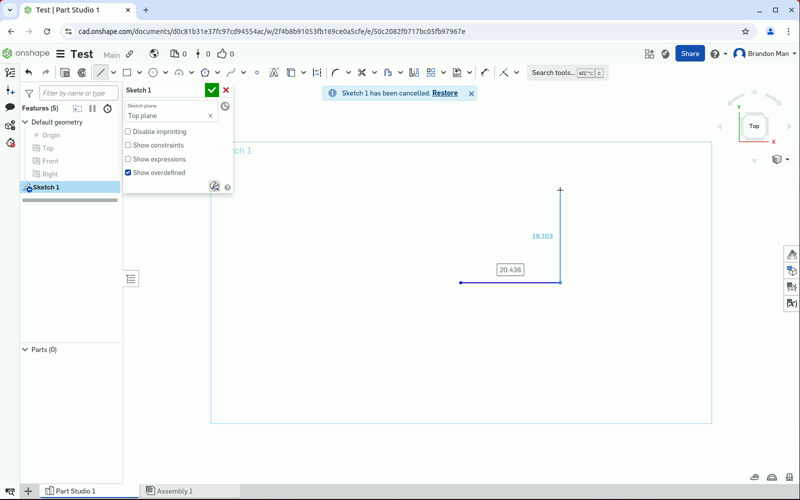
key_up(shift)
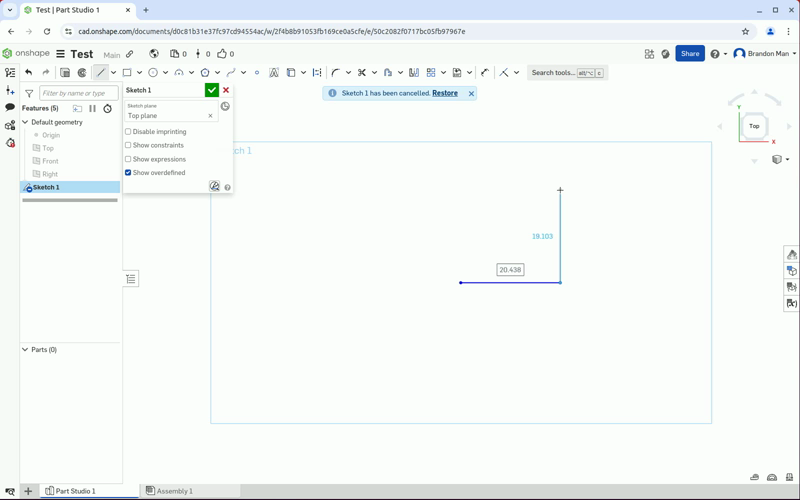
key_down(shift)
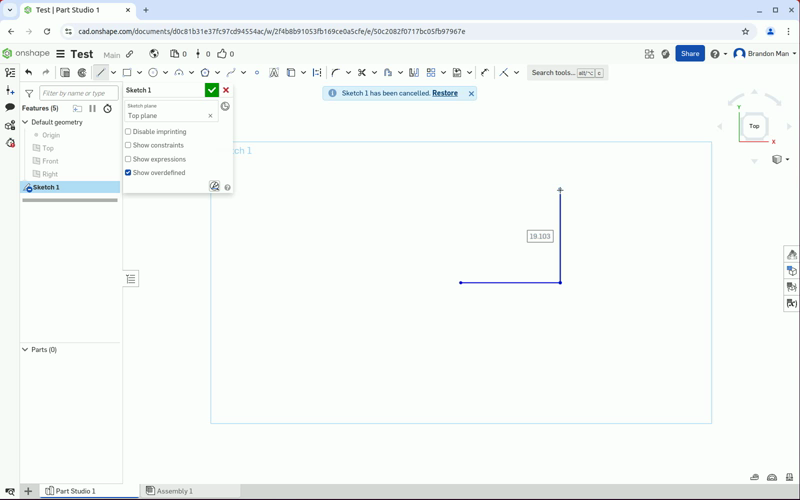
mouse_move(460, 189)
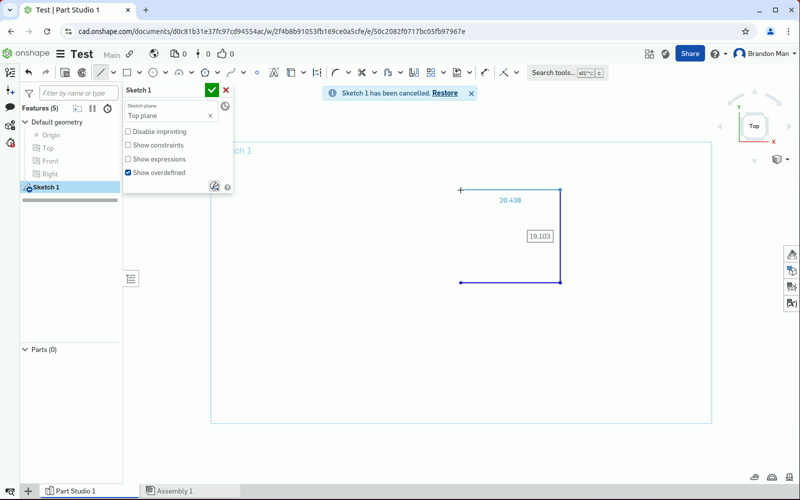
click(460, 189)
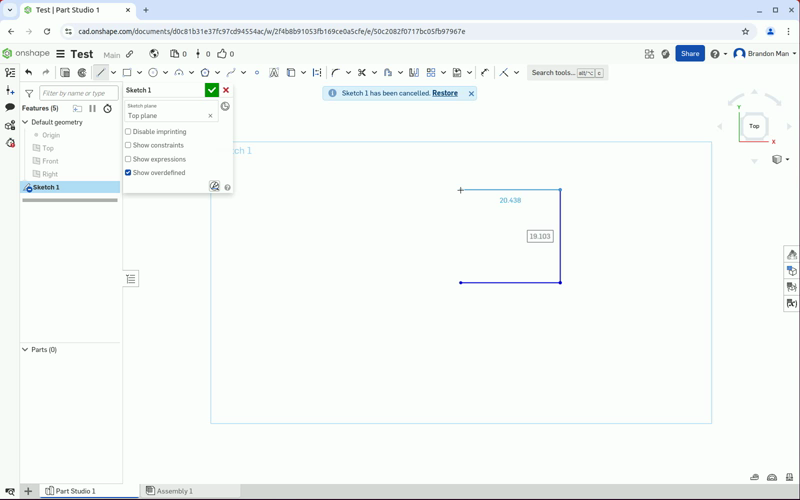
key_up(shift)
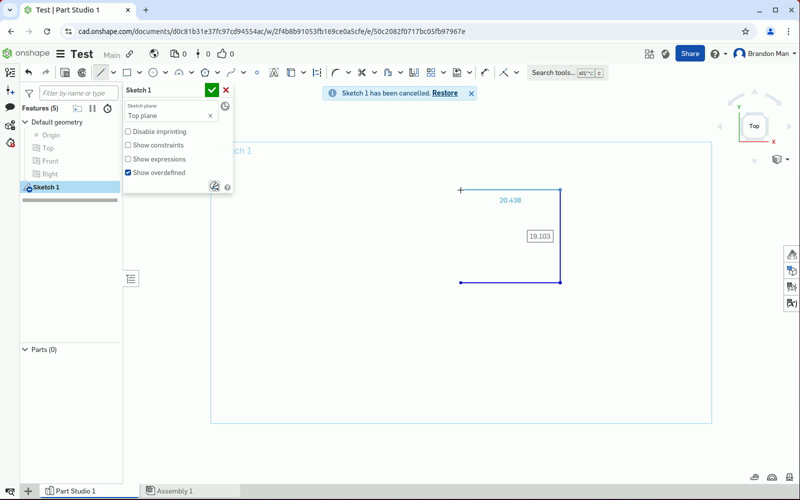
key_down(shift)
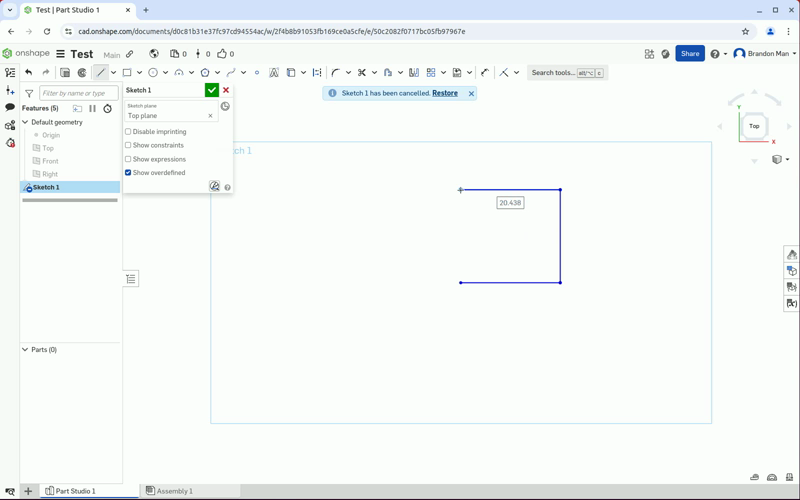
mouse_move(460, 282)
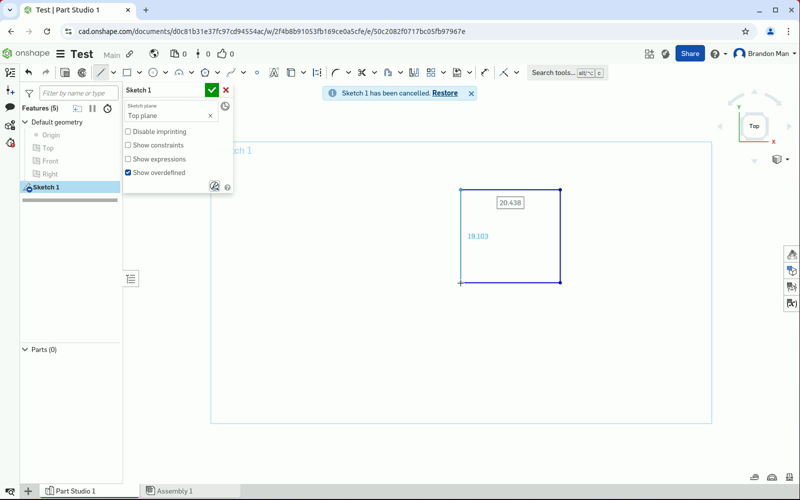
key_up(shift)
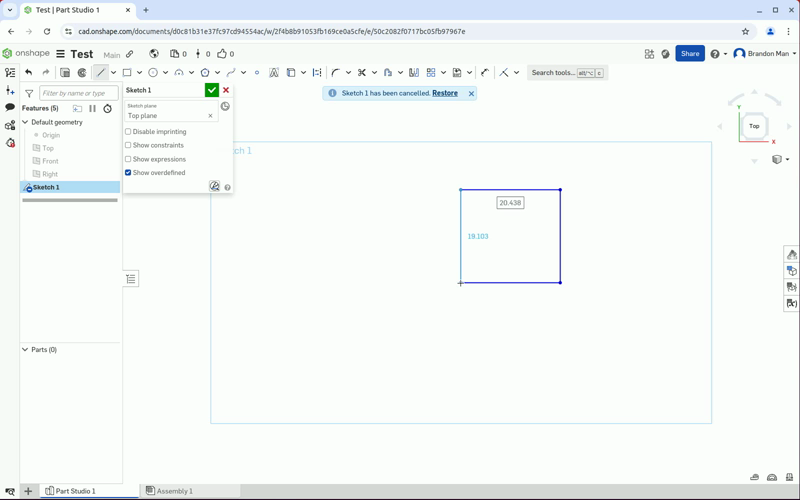
click(460, 282)
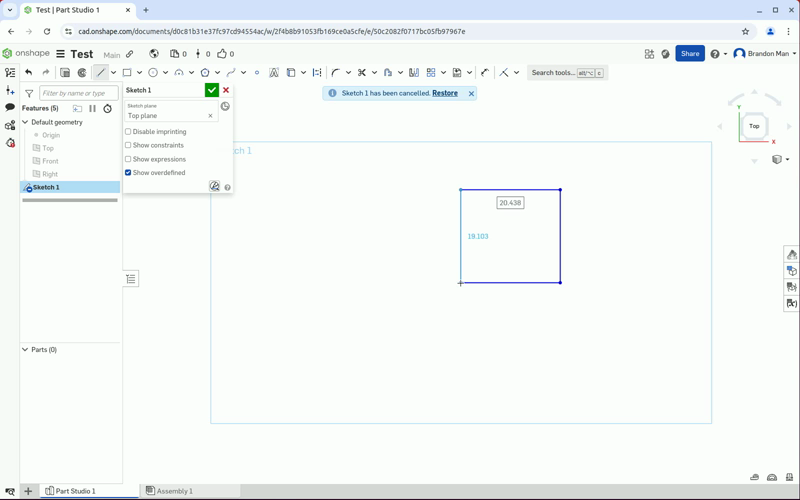
key(esc)
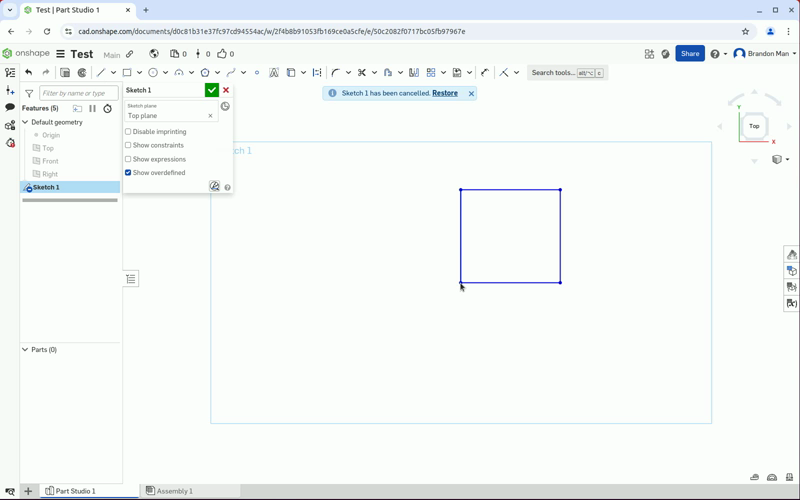
mouse_move(522, 201)
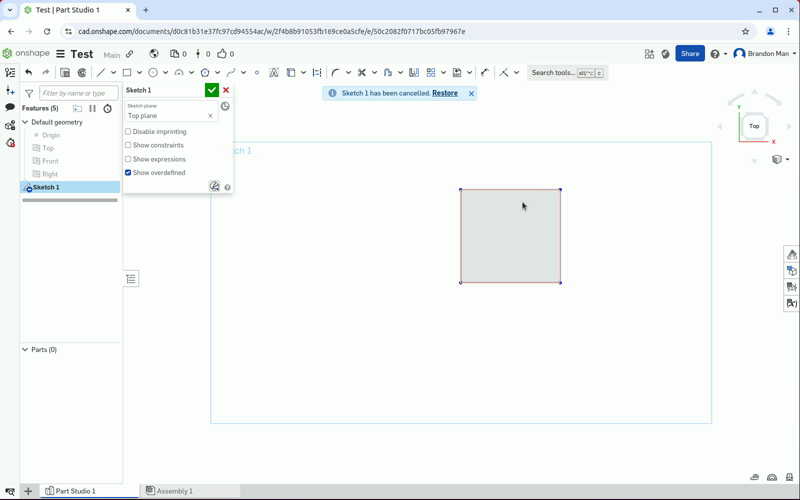
click(522, 201)
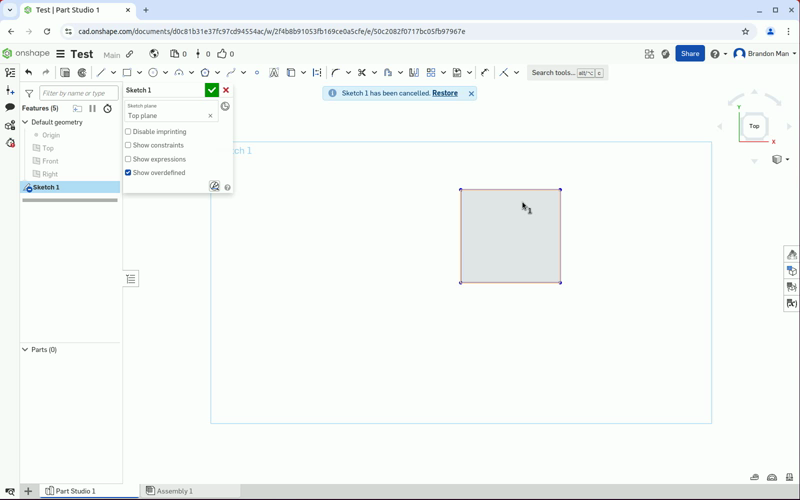
mouse_move(73, 352)
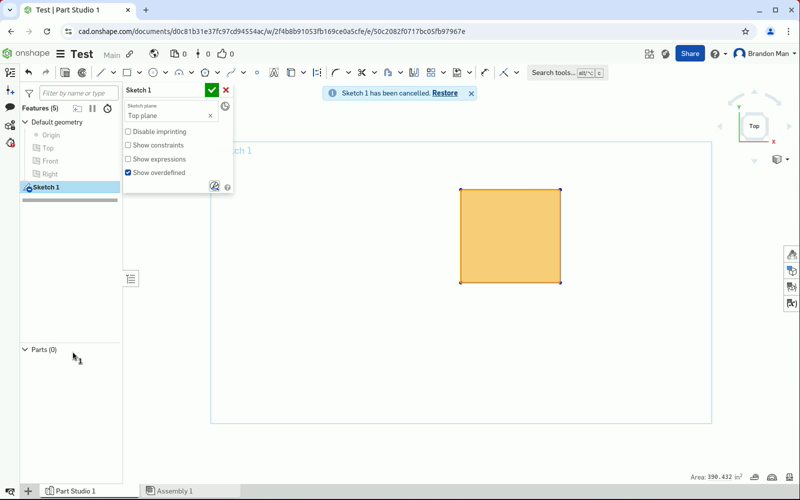
key(shift+y)
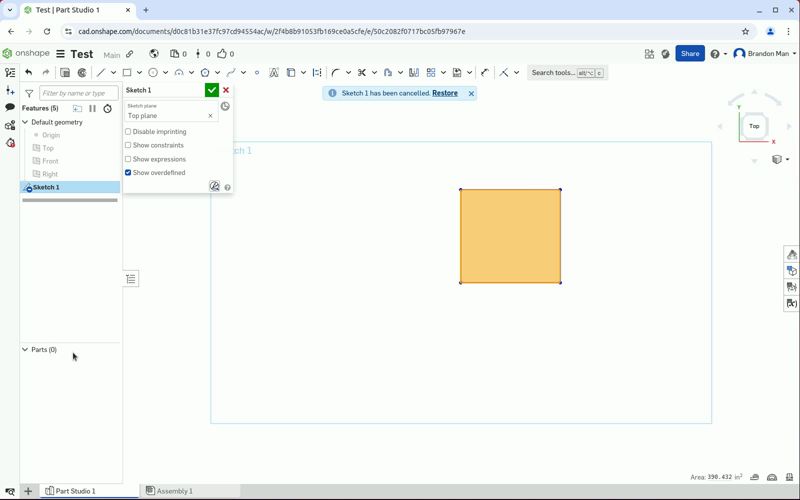
key(shift+e)
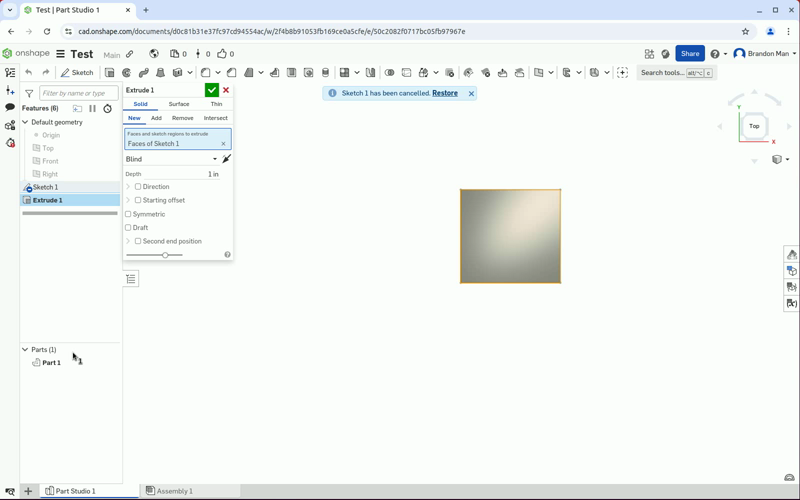
mouse_move(143, 106)
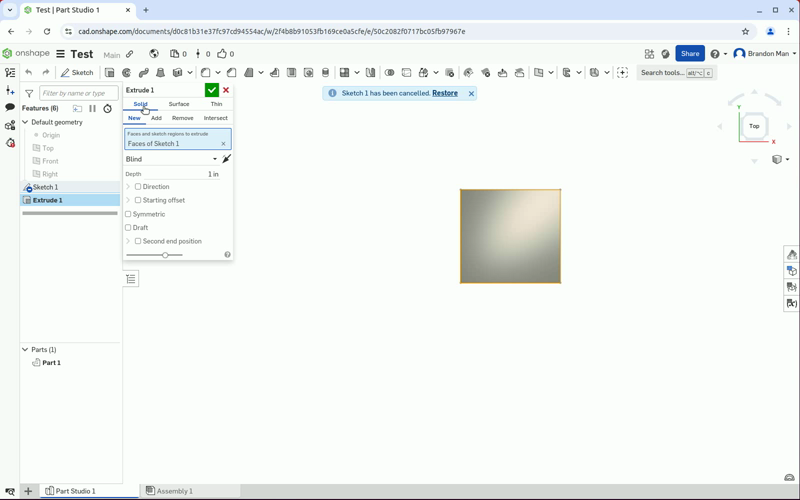
click(143, 106)
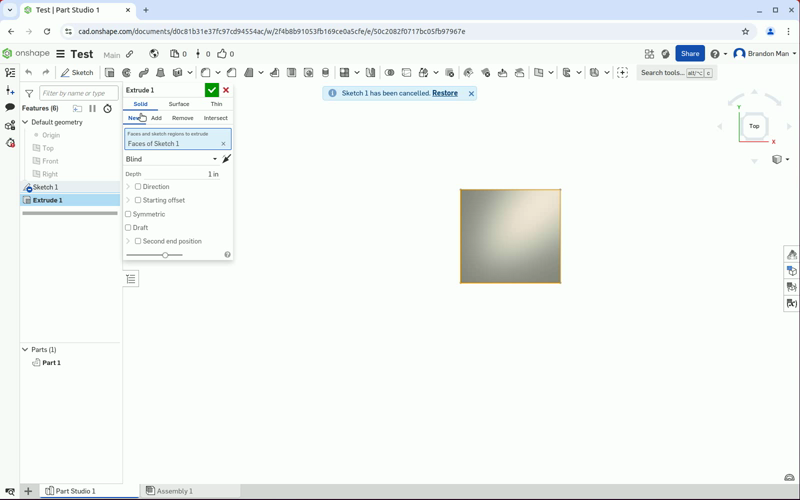
mouse_move(137, 120)
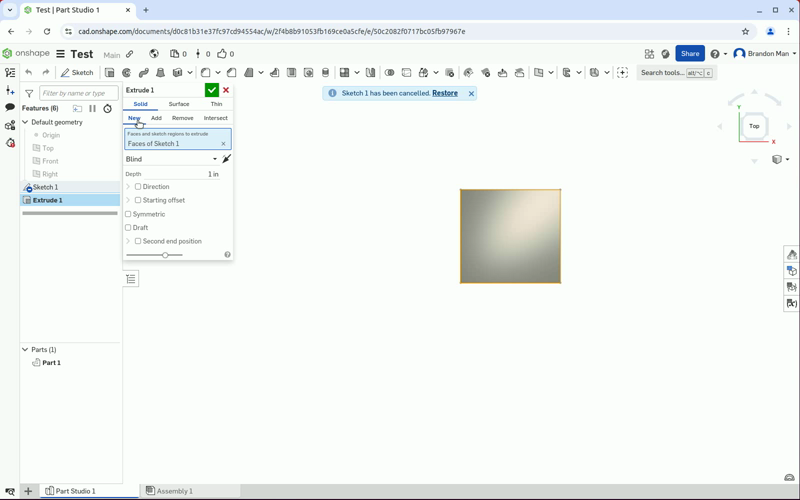
click(137, 120)
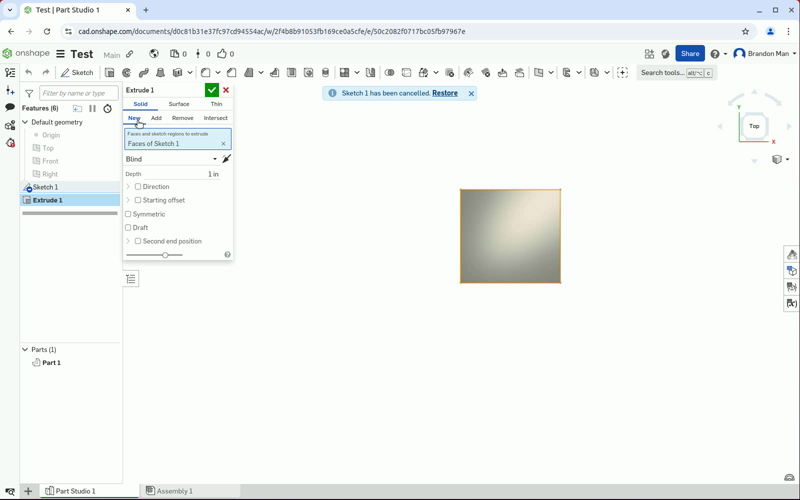
key(tab, 4)
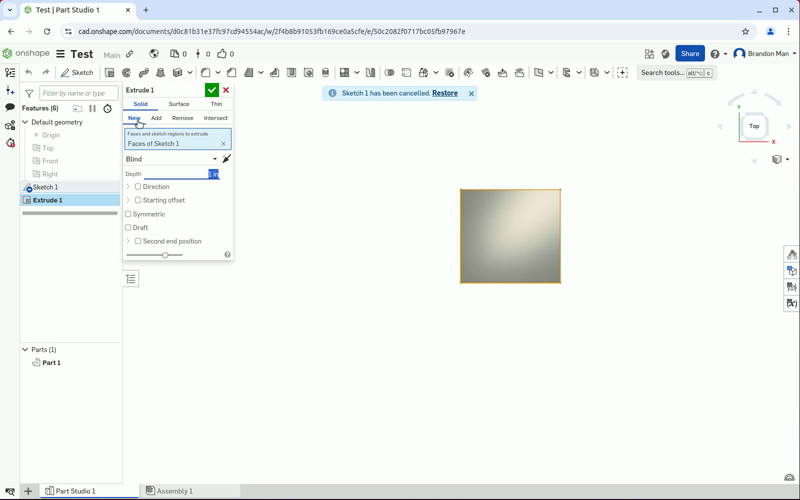
text(7.703)
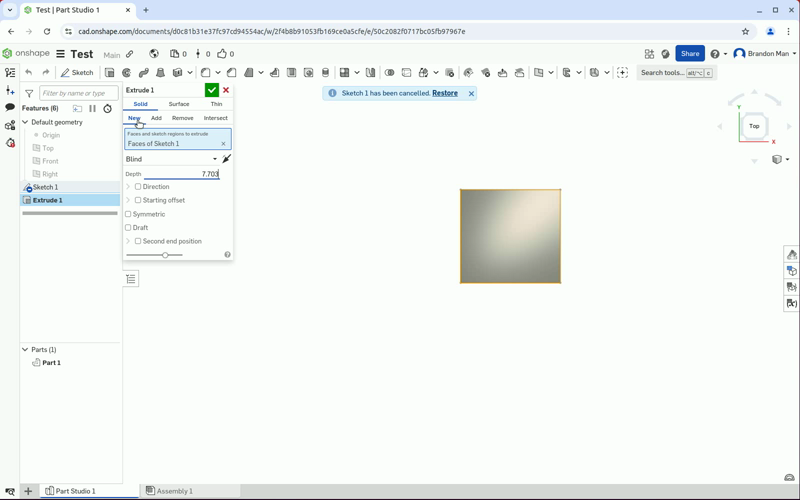
key(tab, 3)
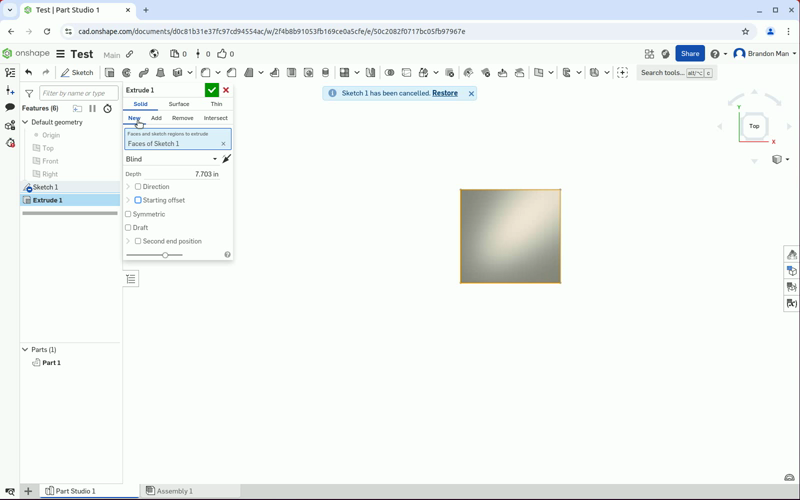
key(tab, 2)
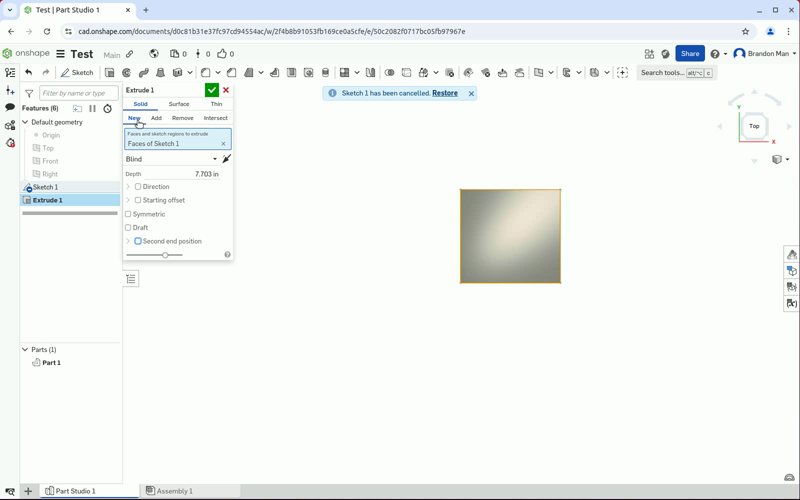
key(space)
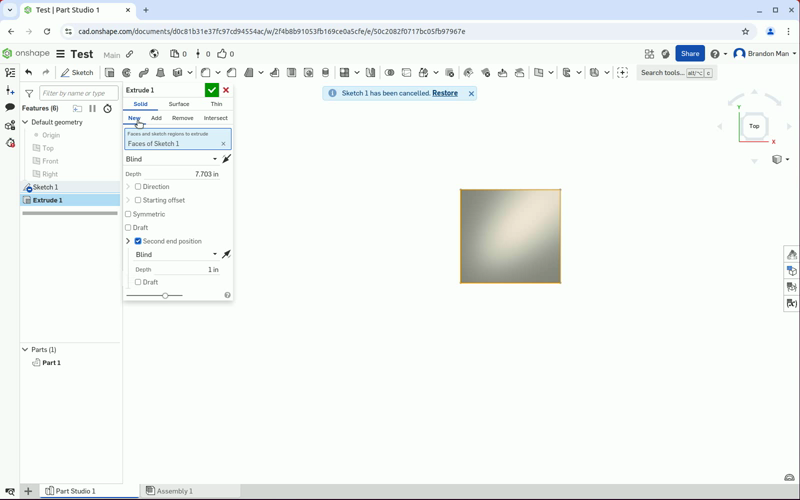
key(tab, 3)
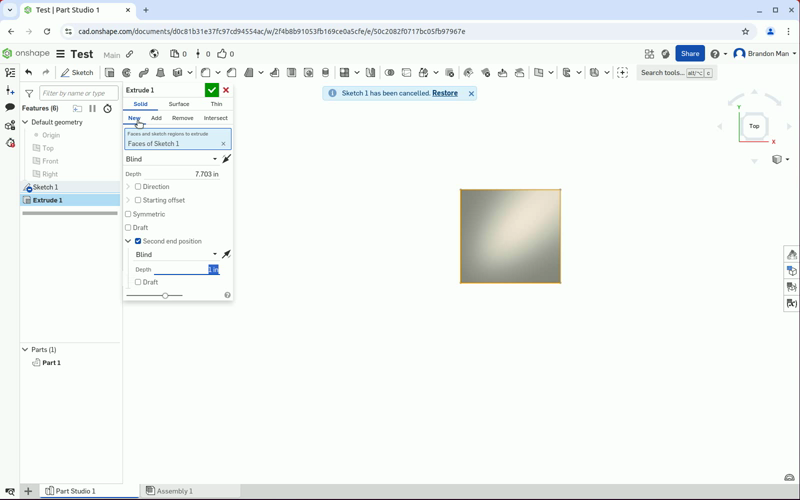
text(7.703)
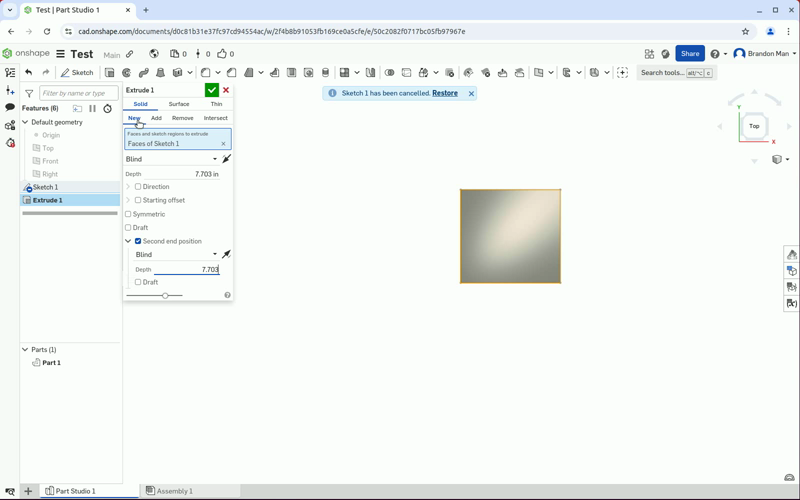
key(enter)
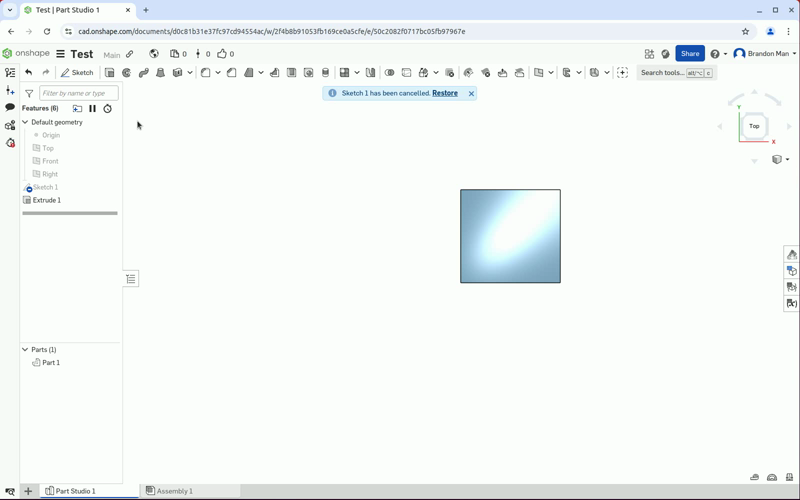
key(shift+h)
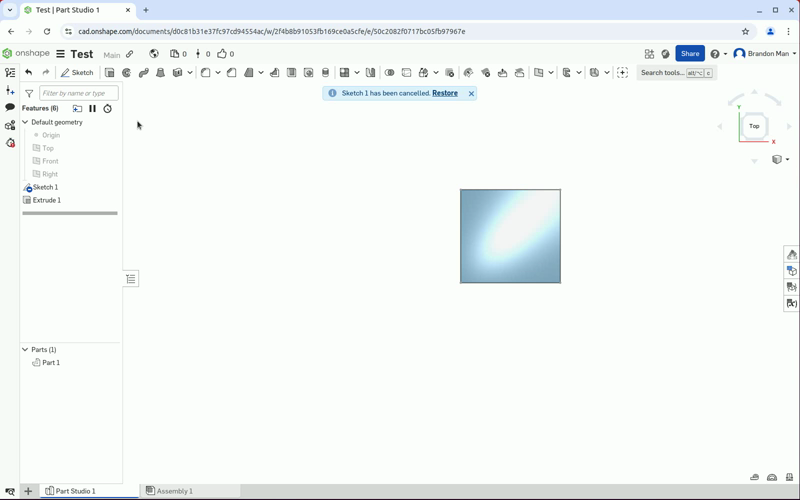
key(shift+h)
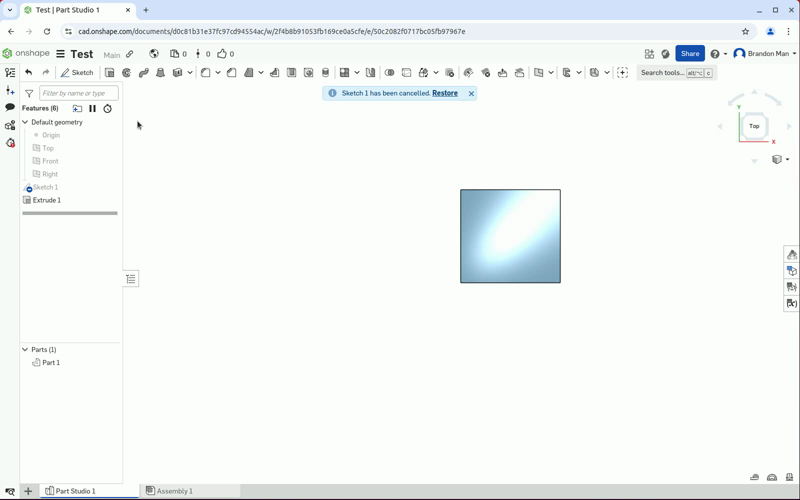
mouse_move(73, 189)
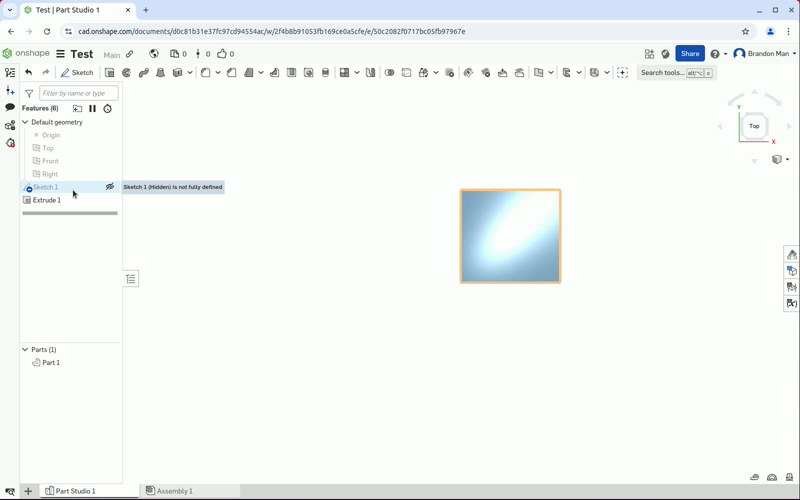
click(73, 189)
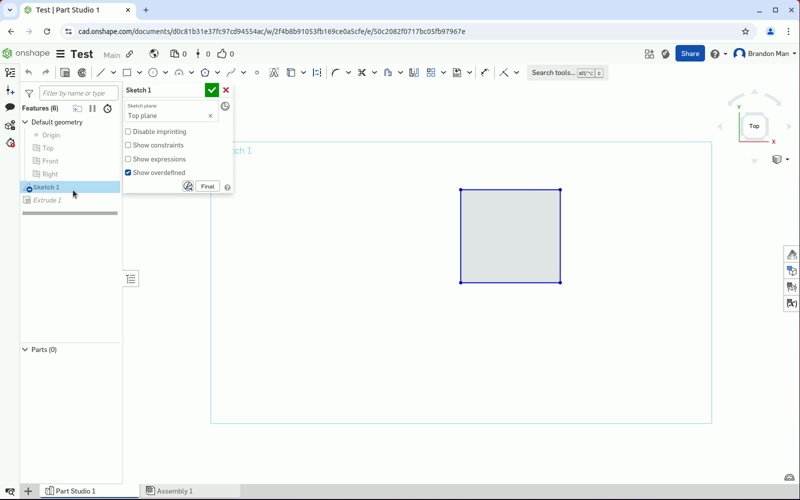
mouse_move(229, 92)
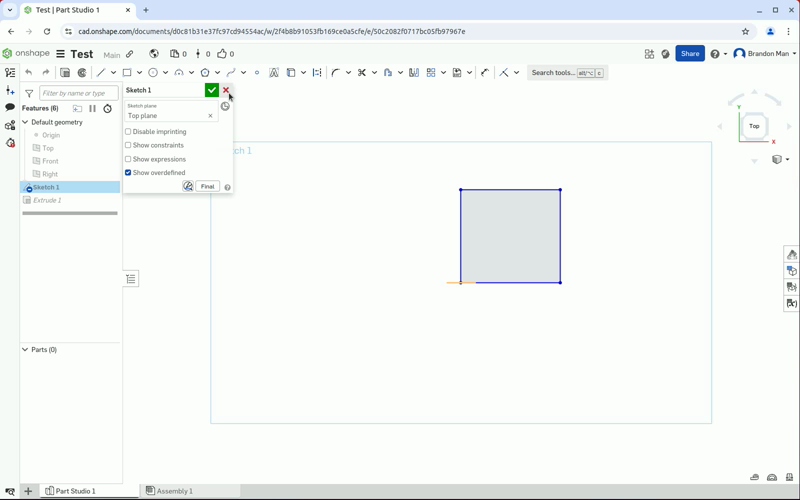
click(229, 92)
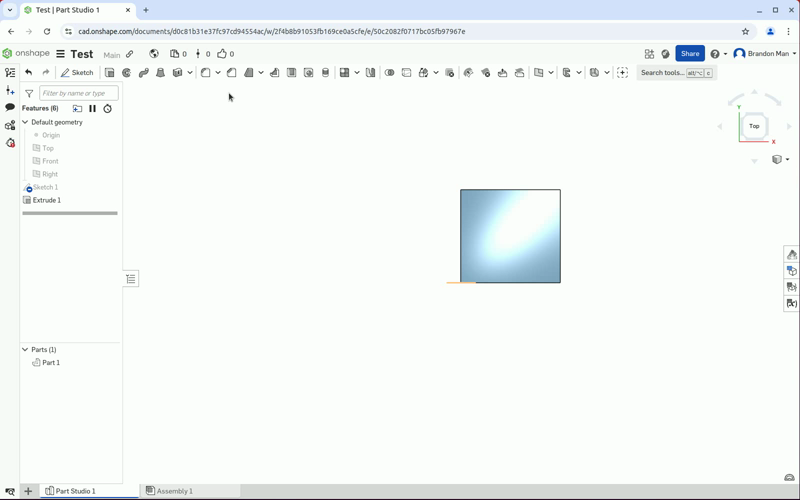
mouse_move(541, 75)
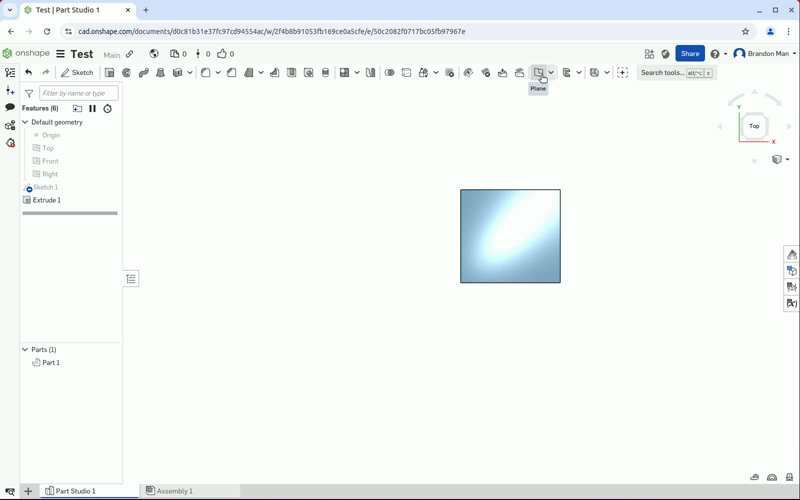
click(541, 75)
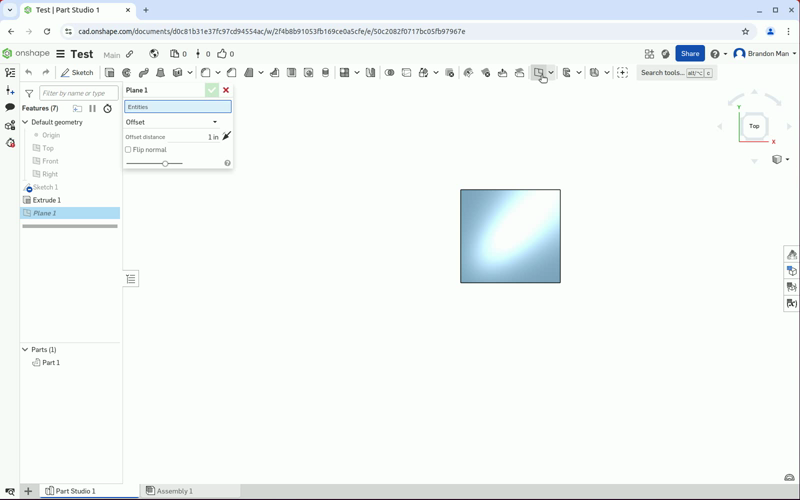
mouse_move(73, 150)
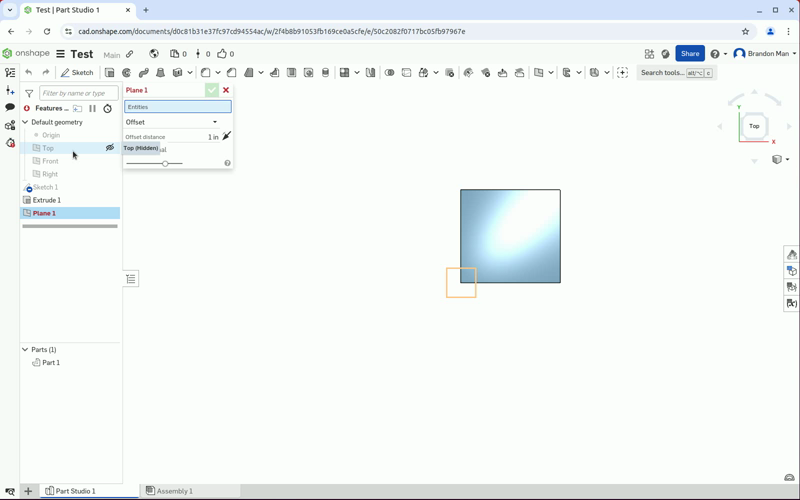
click(73, 150)
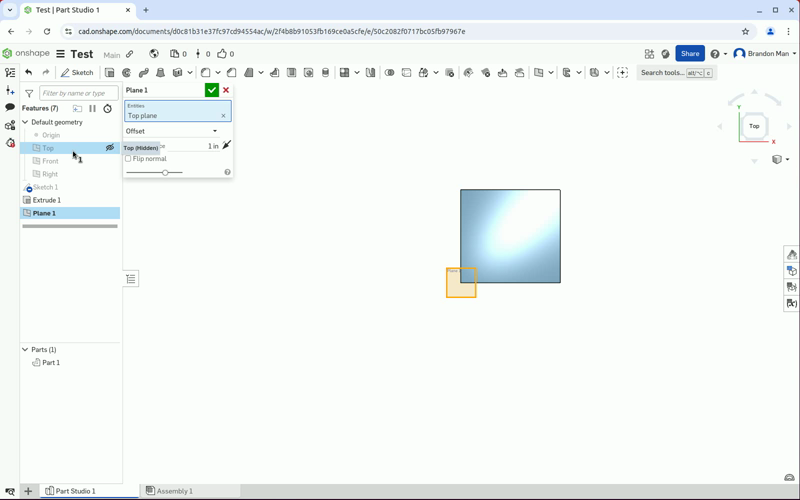
key(tab, 2)
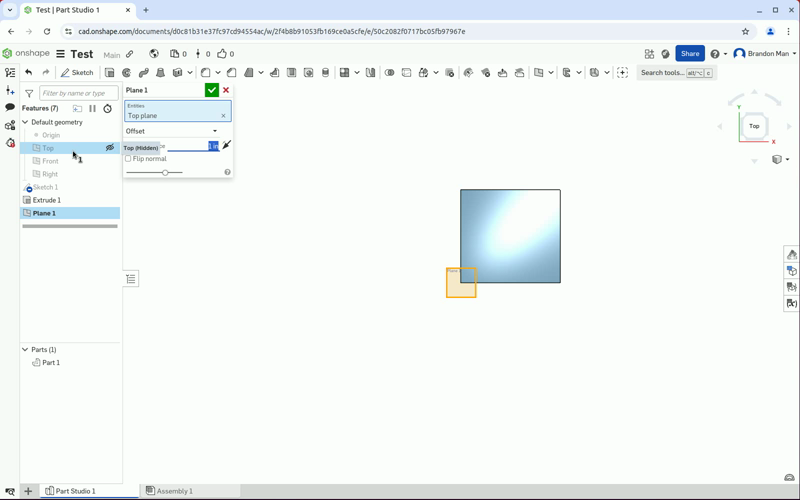
text(7.703)
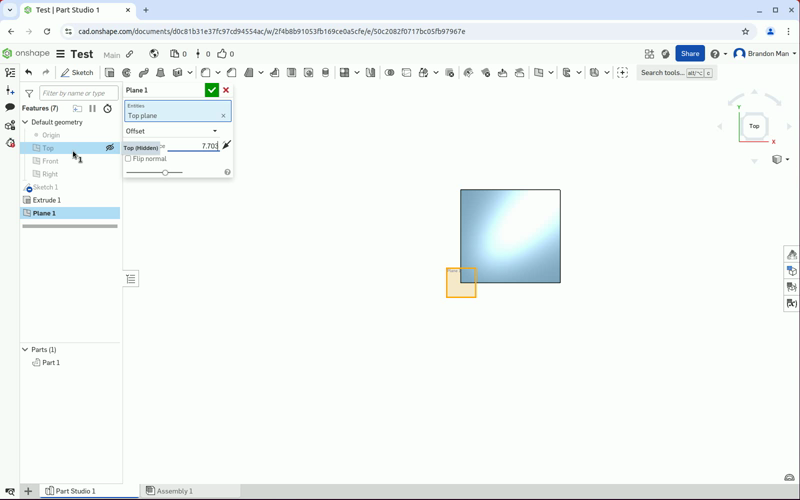
key(enter, 2)
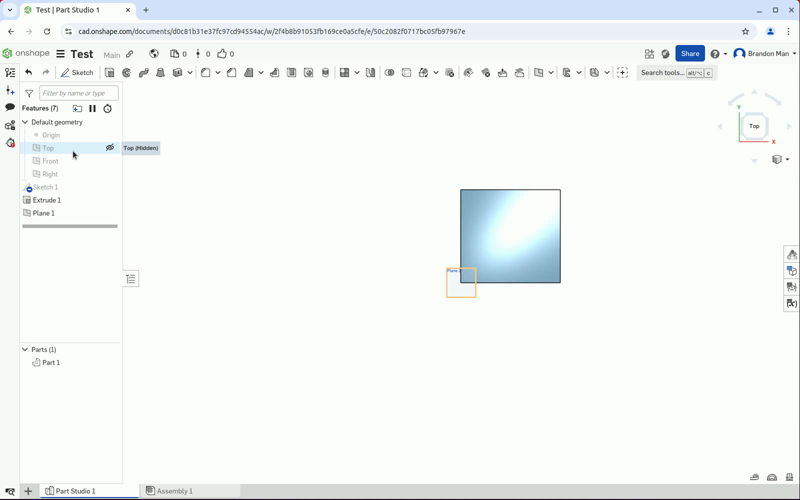
key(shift+s)
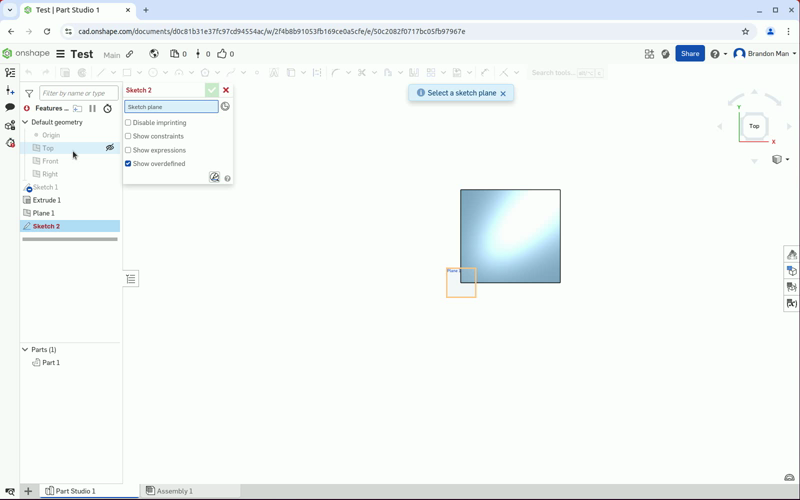
mouse_move(73, 215)
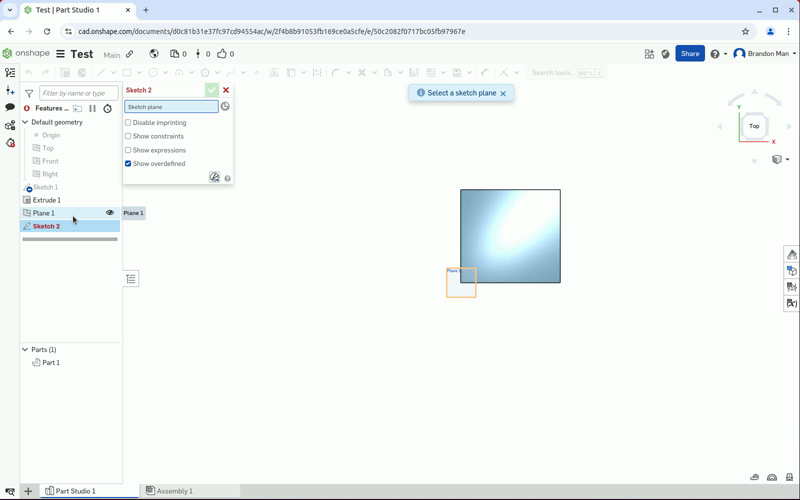
click(73, 215)
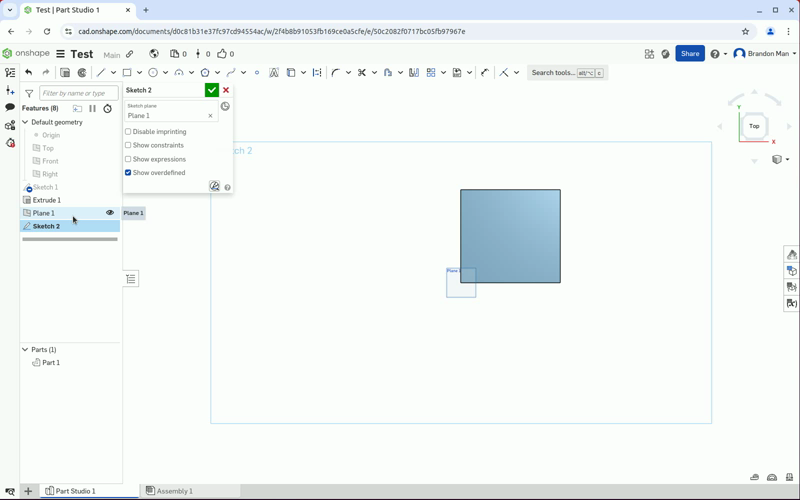
mouse_move(73, 352)
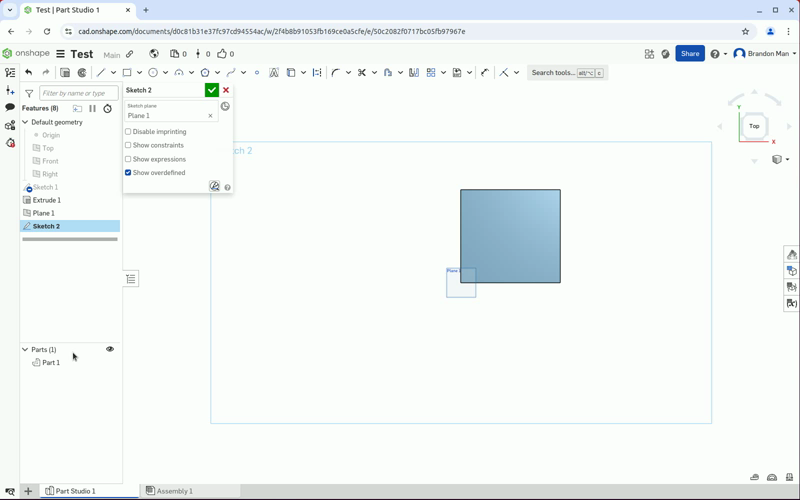
key(y)
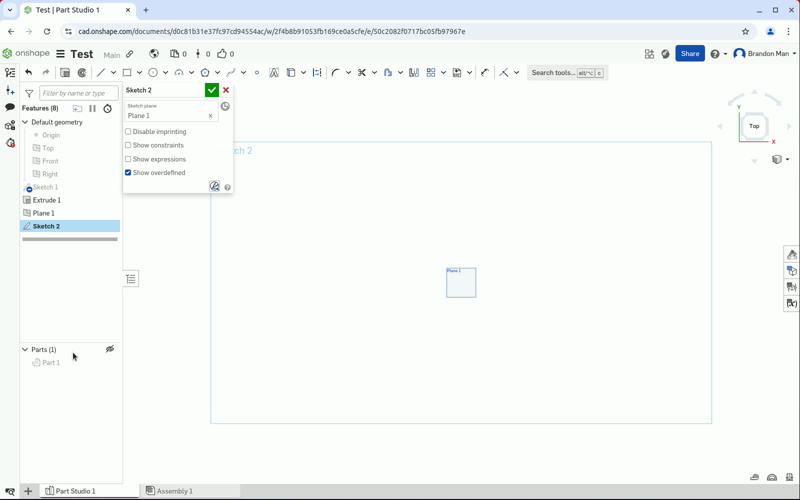
key(c)
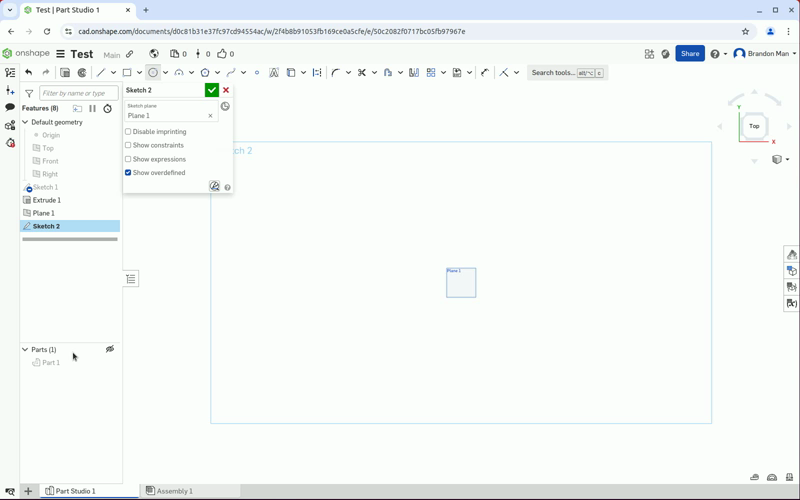
key_down(shift)
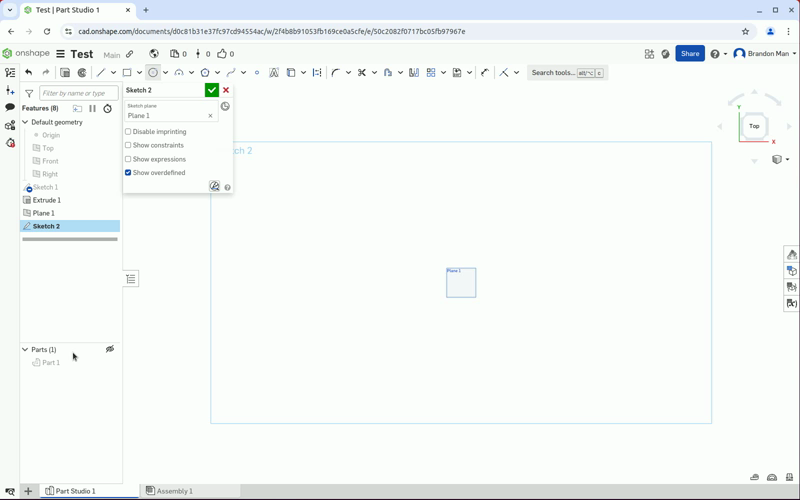
mouse_move(504, 230)
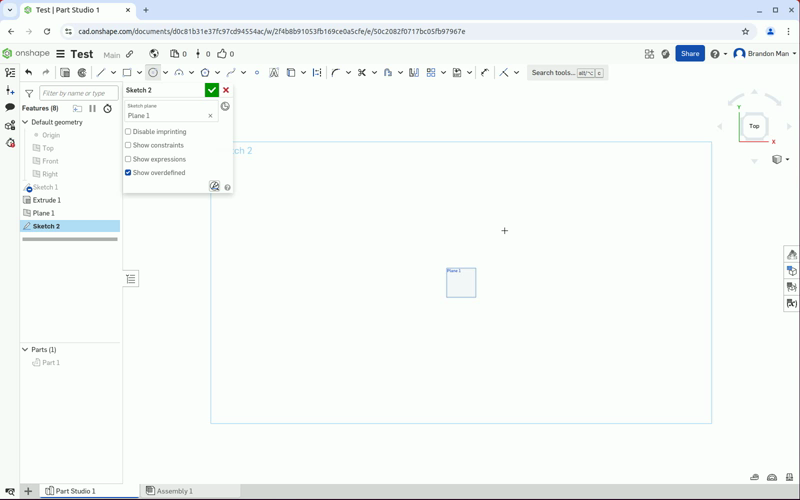
click(504, 230)
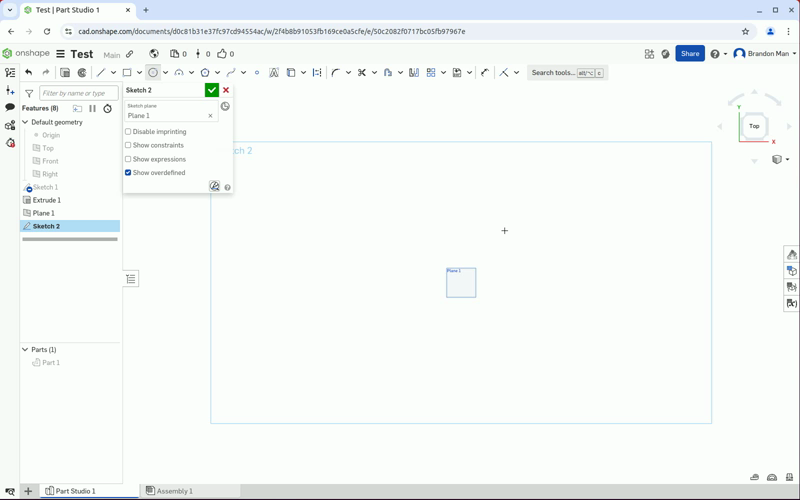
key_up(shift)
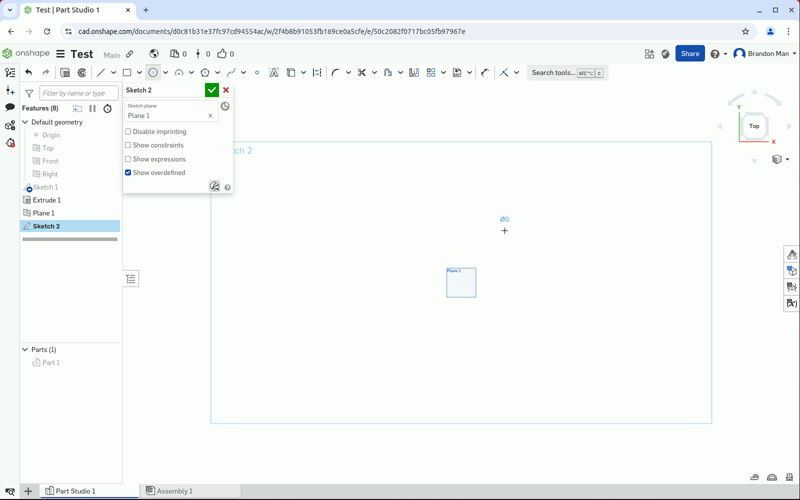
mouse_move(523, 230)
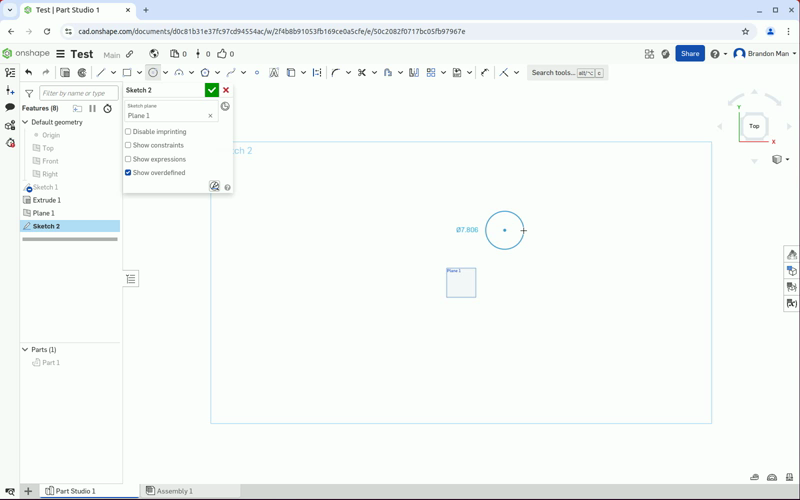
click(523, 230)
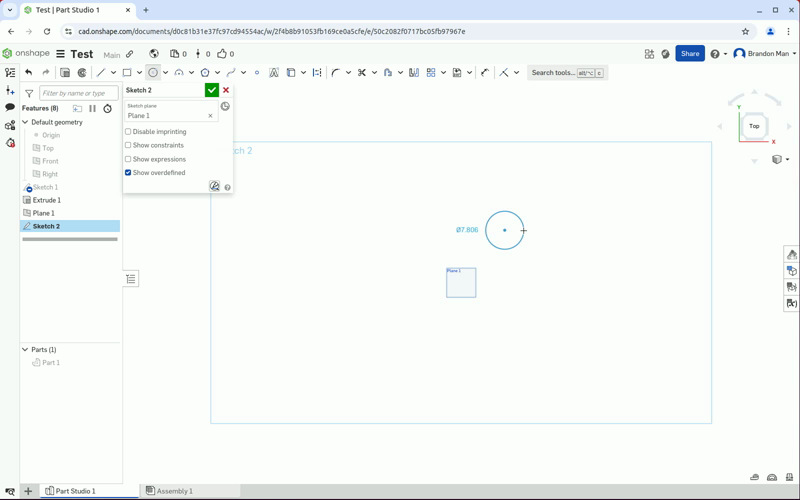
key(esc)
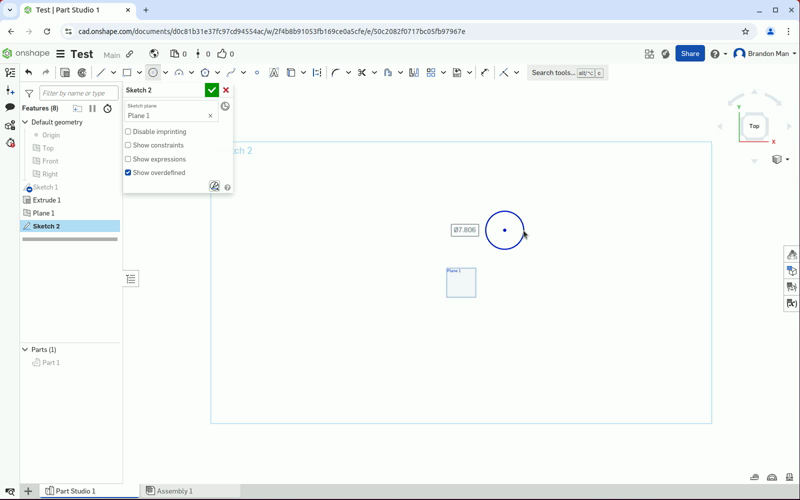
mouse_move(513, 218)
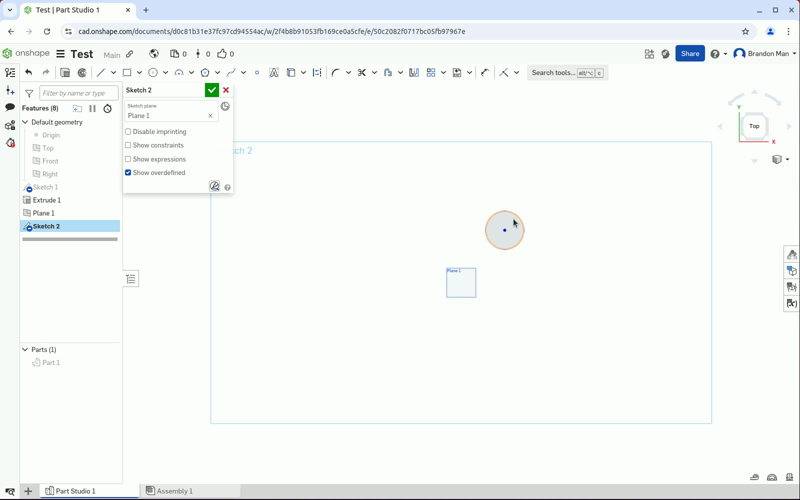
scroll(6)
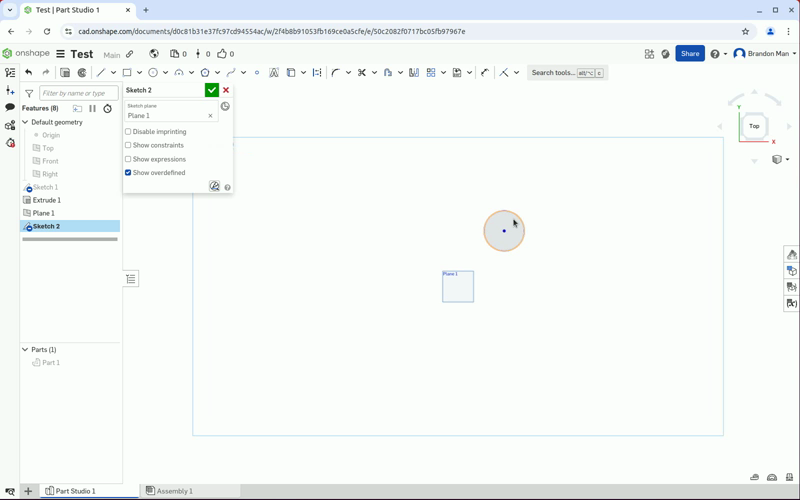
scroll(6)
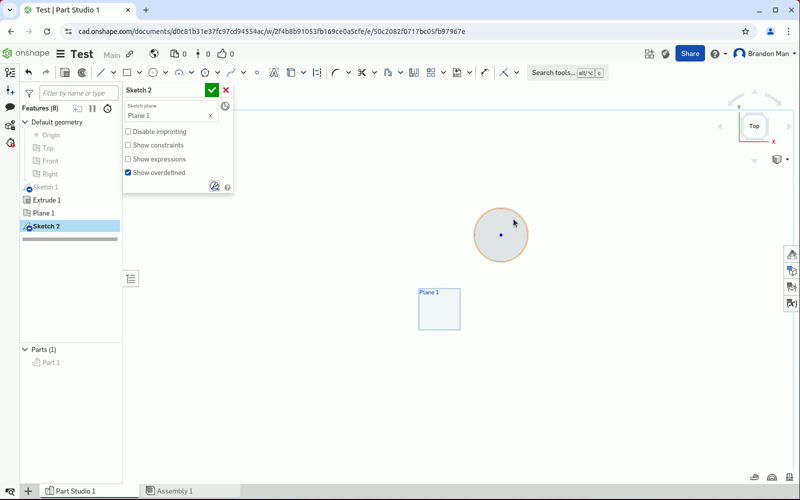
scroll(6)
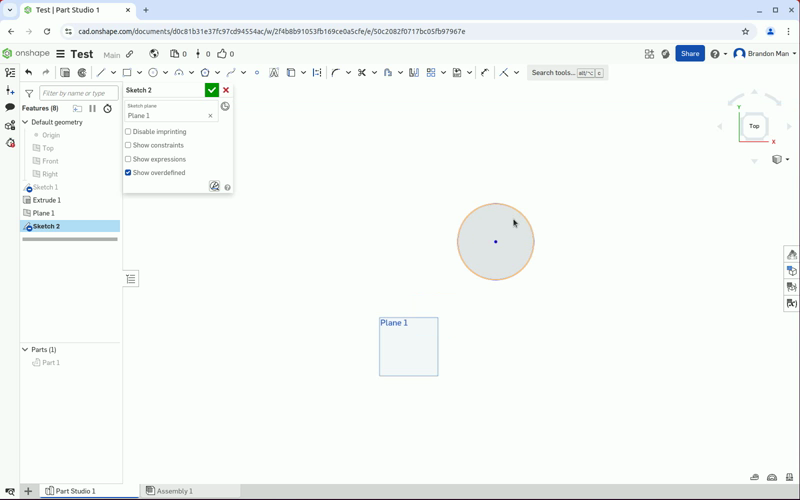
scroll(6)
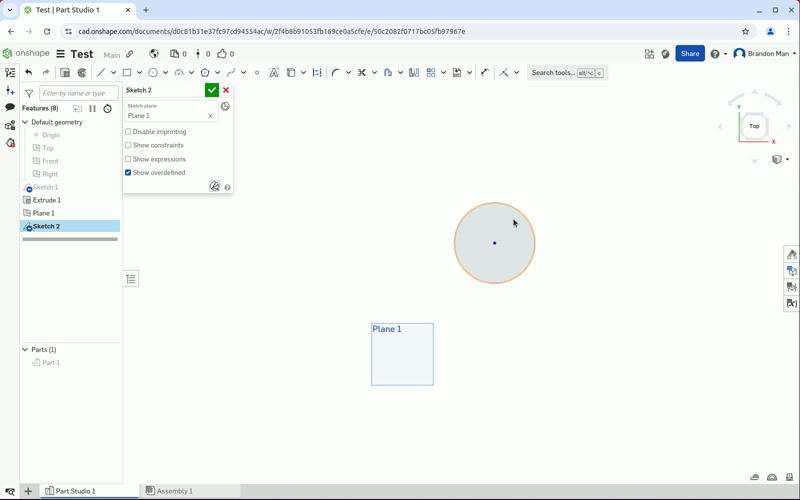
scroll(6)
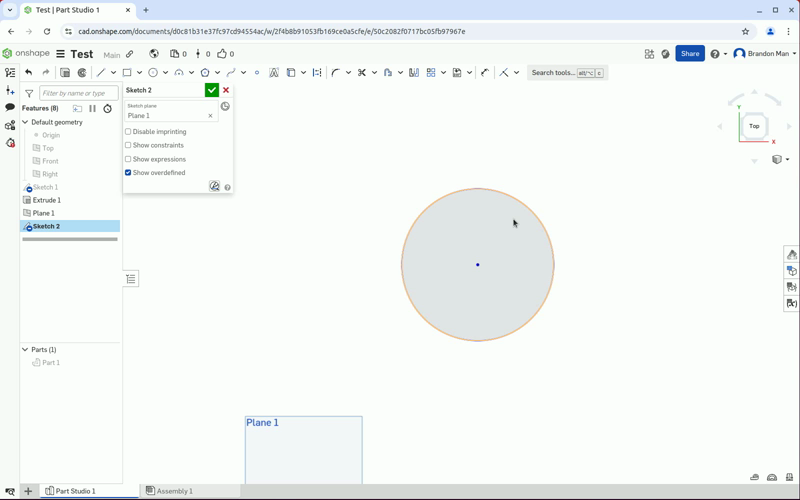
scroll(6)
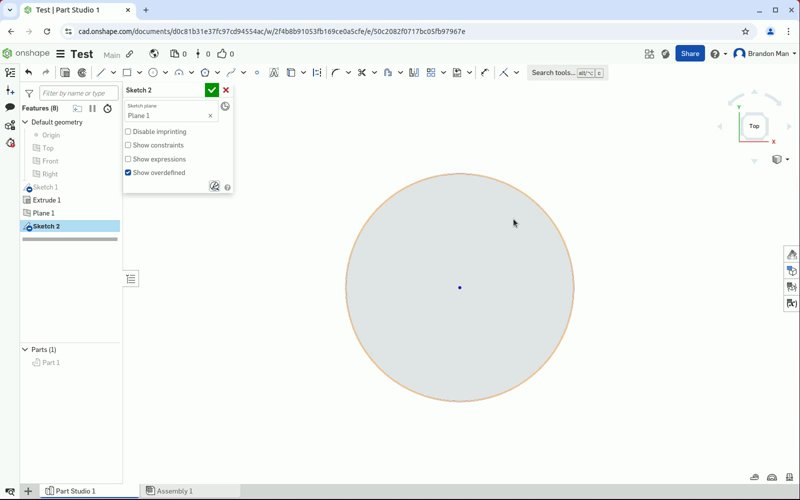
scroll(6)
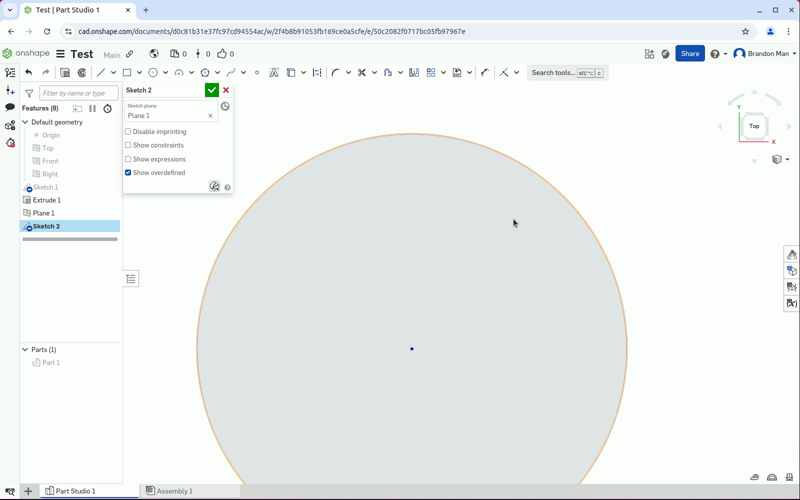
click(513, 218)
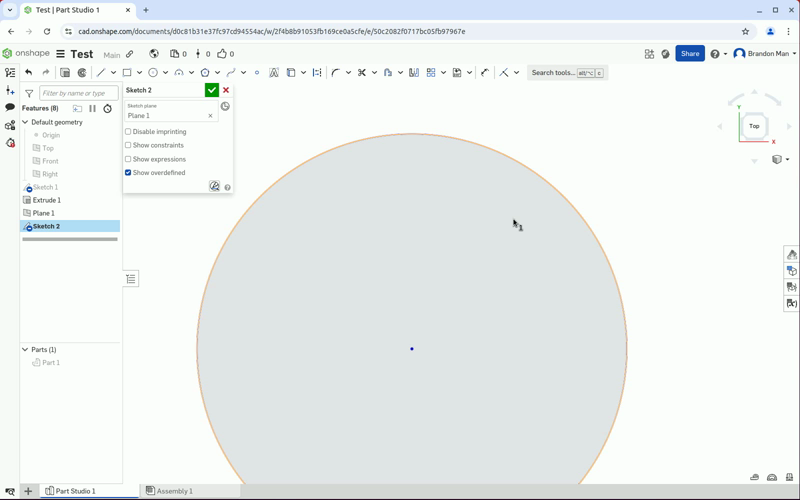
scroll(-6)
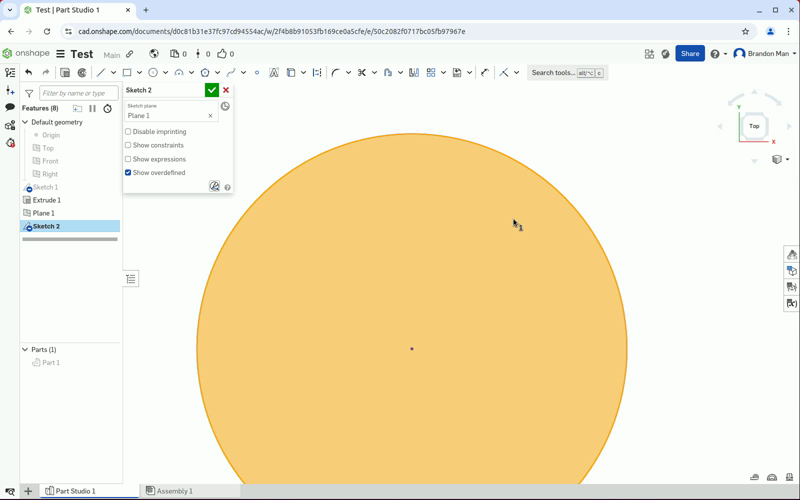
scroll(-6)
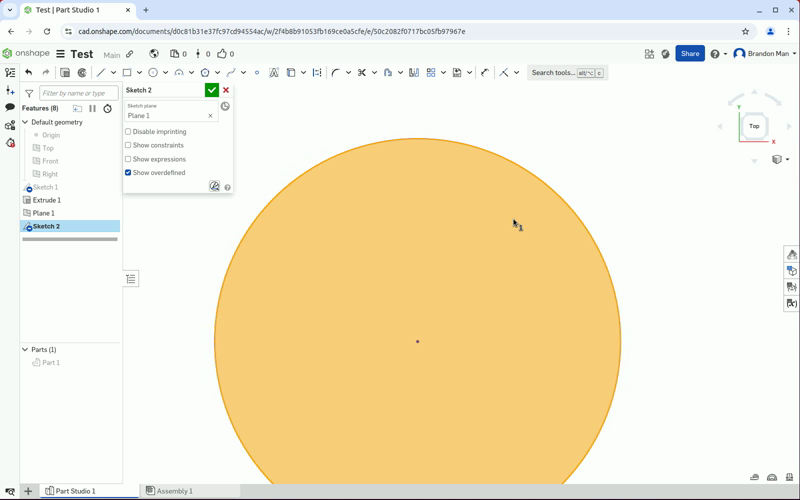
scroll(-6)
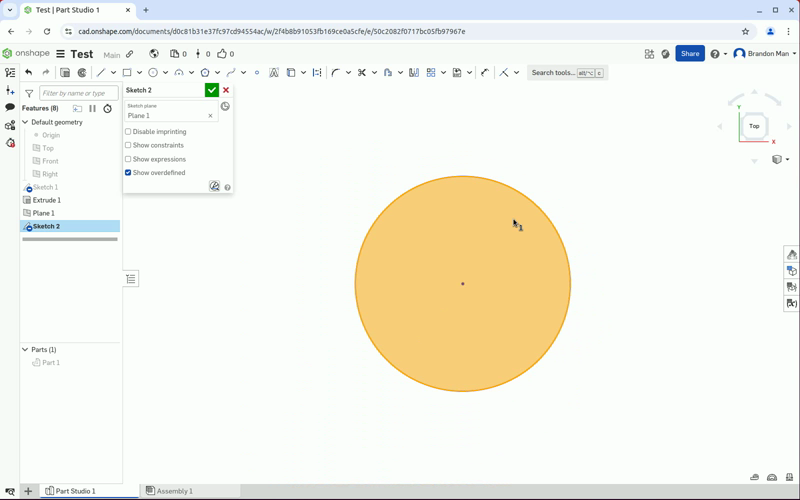
scroll(-6)
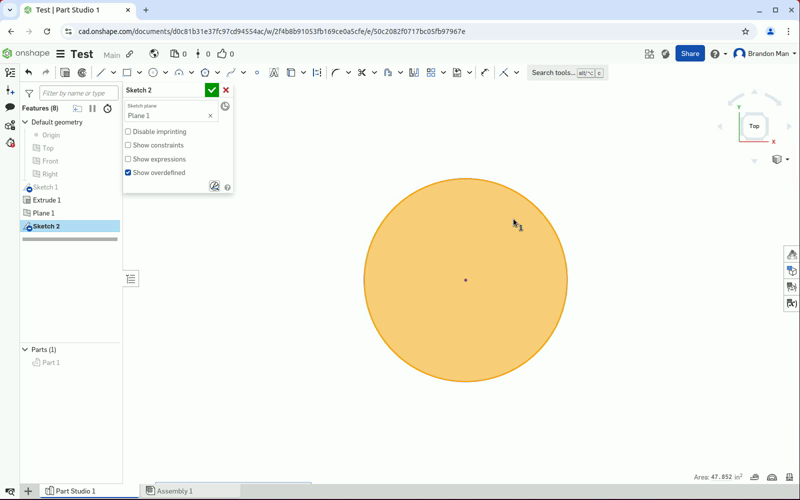
scroll(-6)
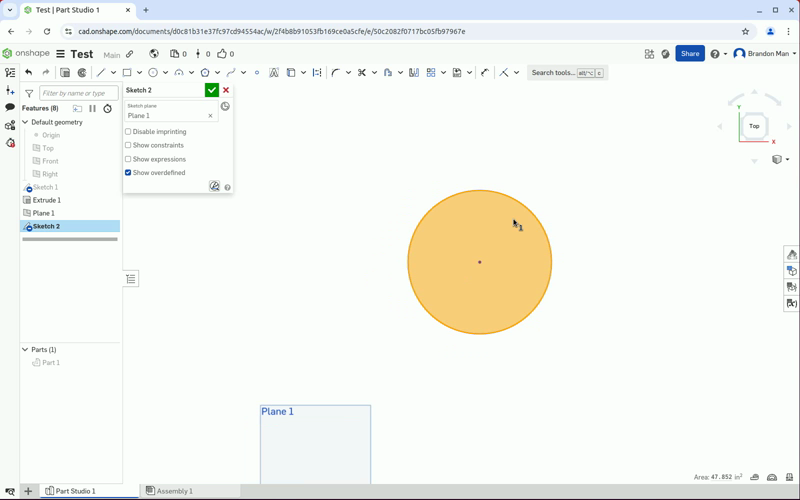
scroll(-6)
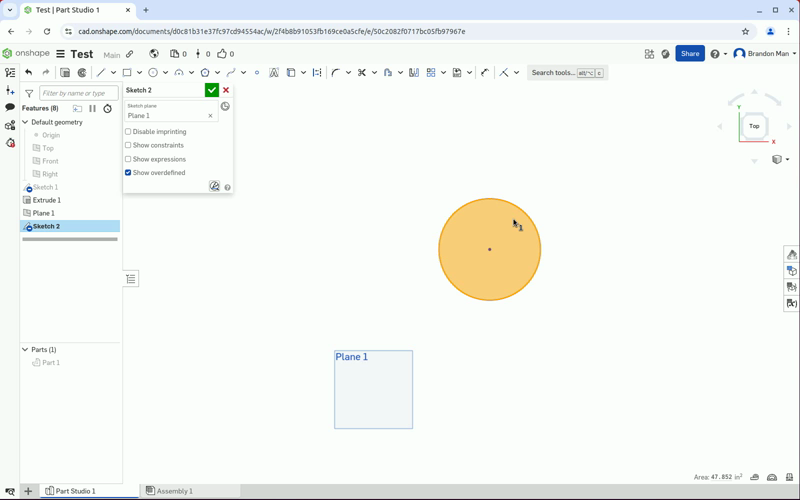
scroll(-6)
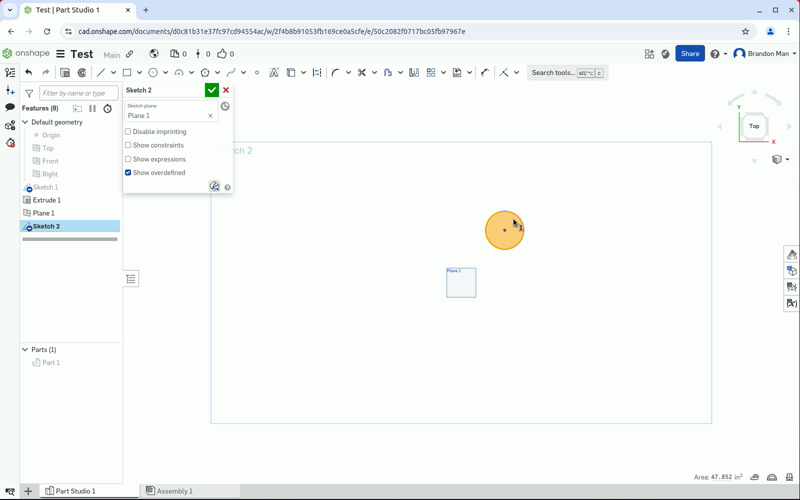
mouse_move(73, 352)
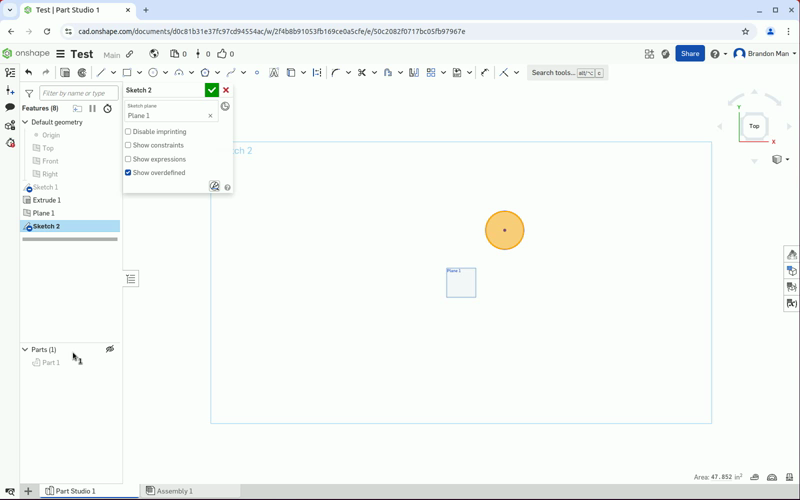
key(shift+y)
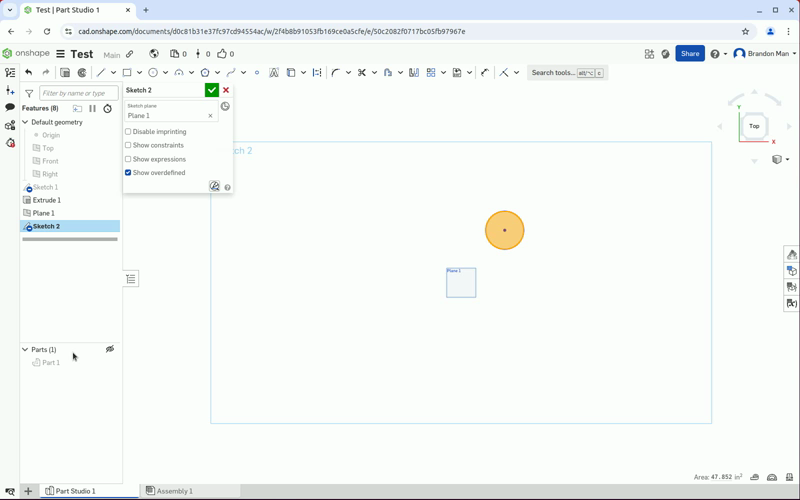
key(shift+e)
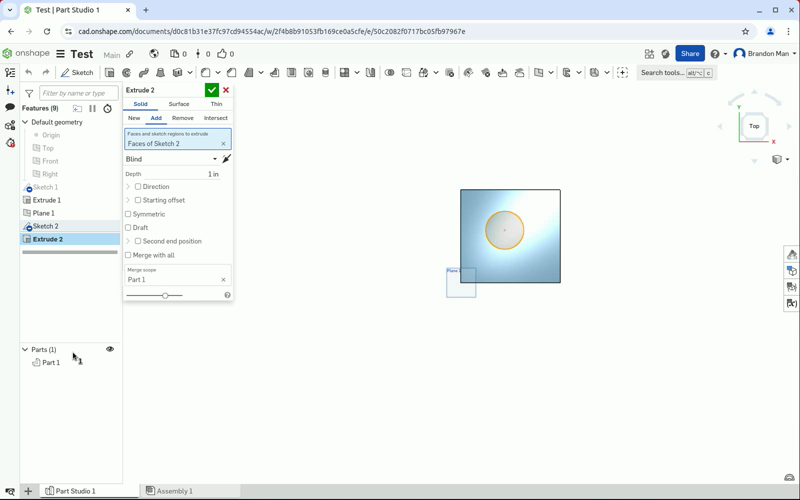
mouse_move(143, 106)
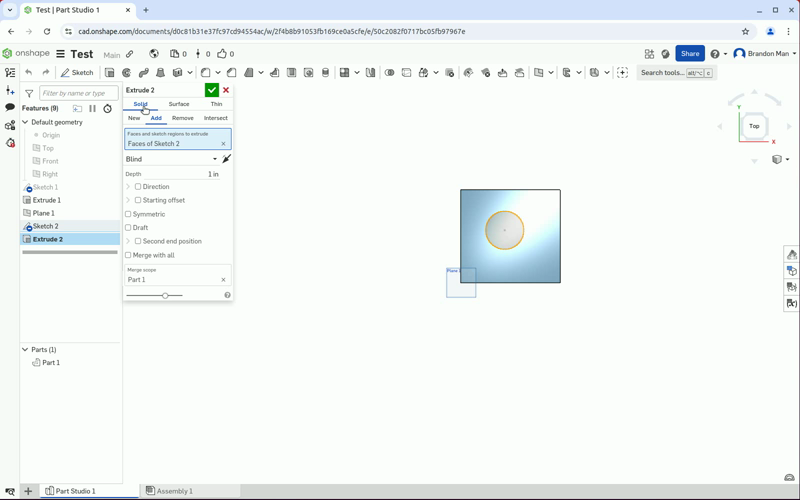
click(143, 106)
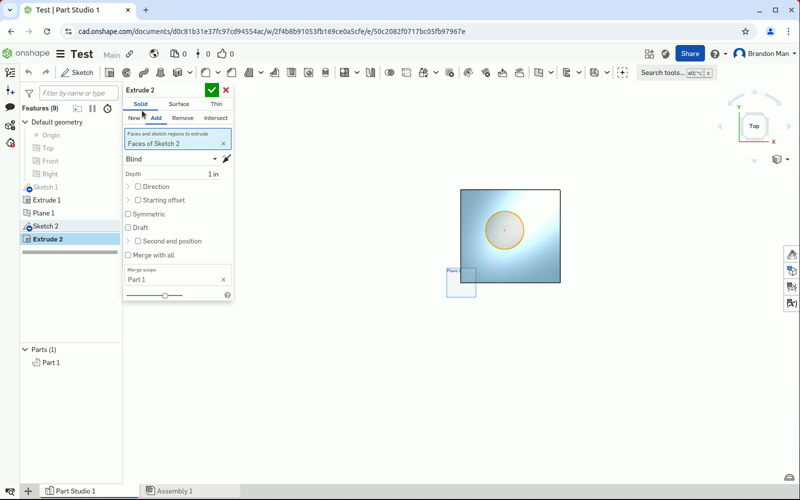
mouse_move(137, 120)
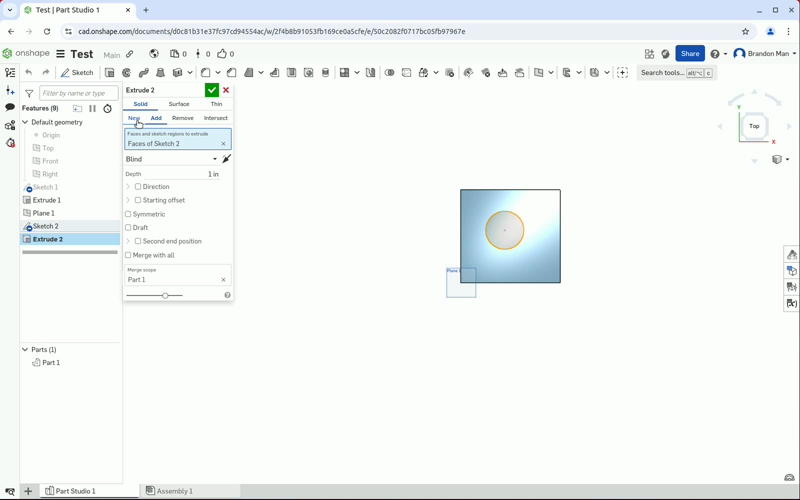
click(137, 120)
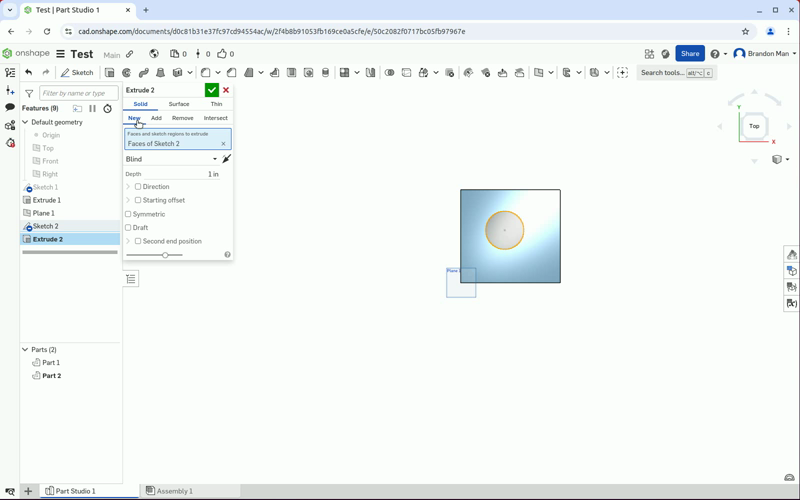
key(tab, 4)
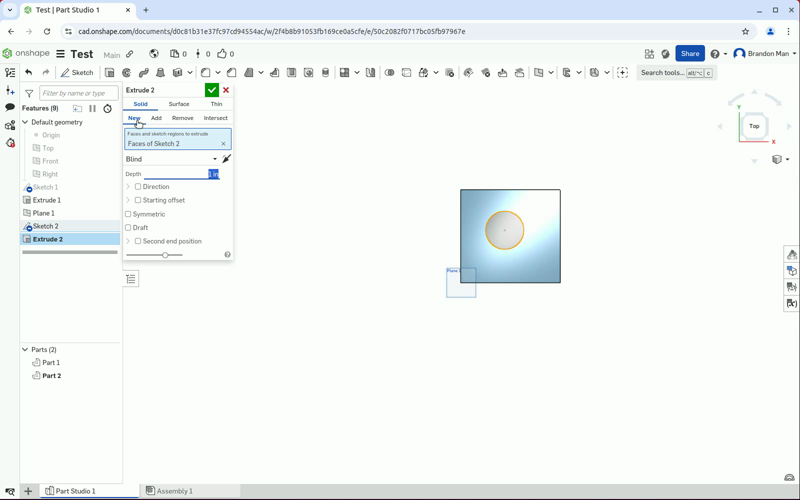
text(5.055)
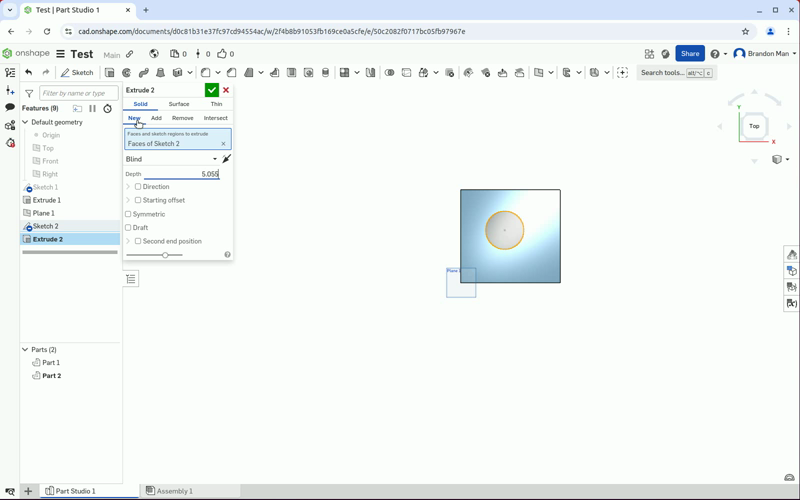
key(enter)
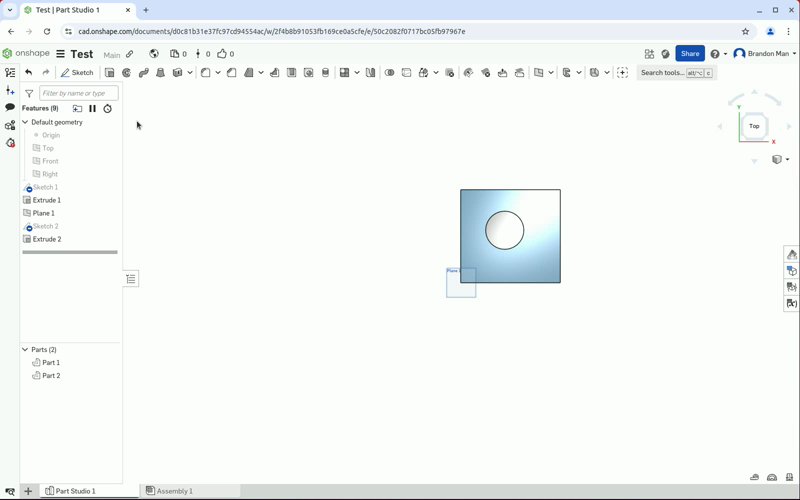
key(shift+h)
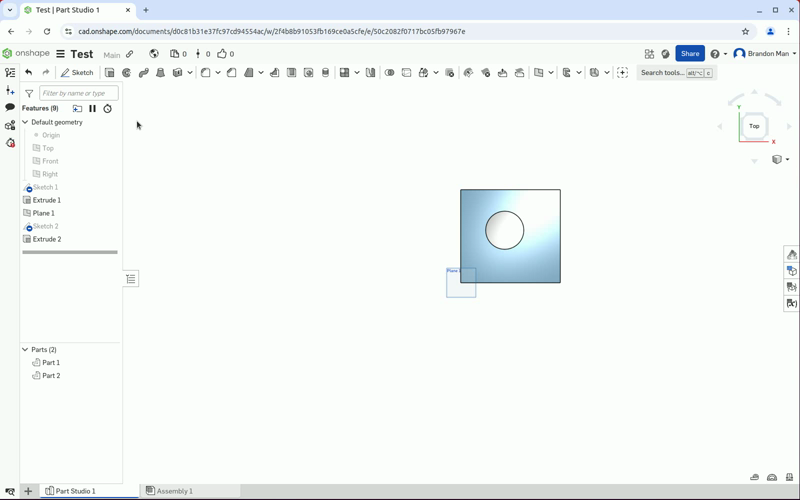
key(shift+h)
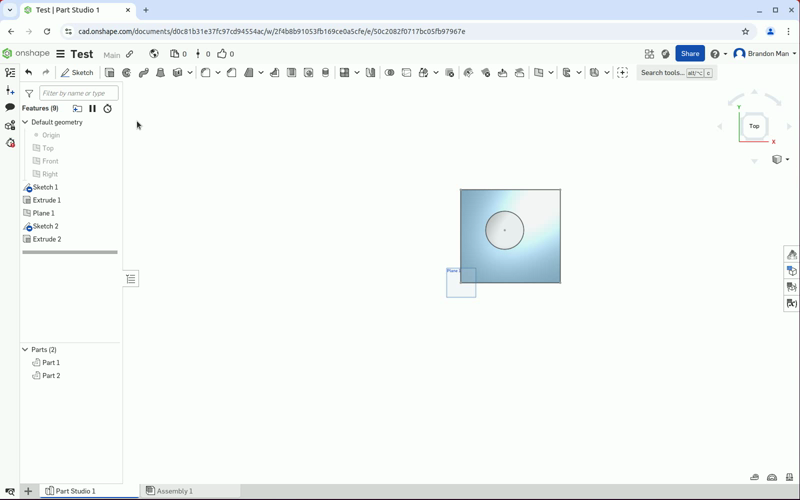
key(shift+7)
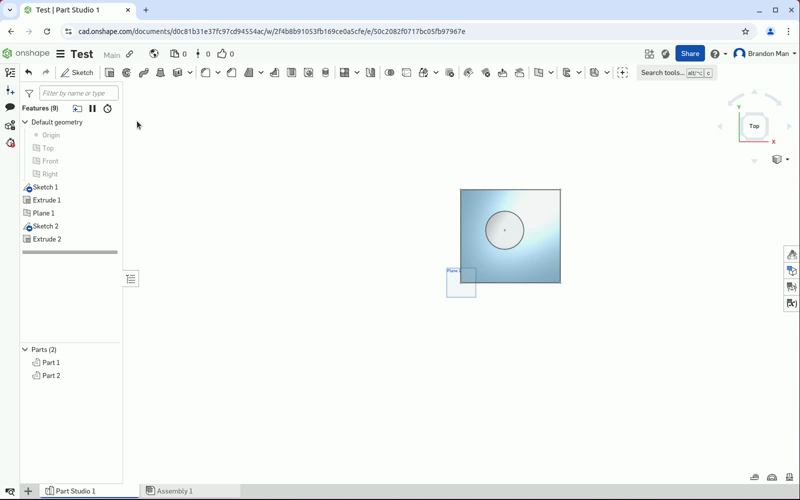
key(up, 3)
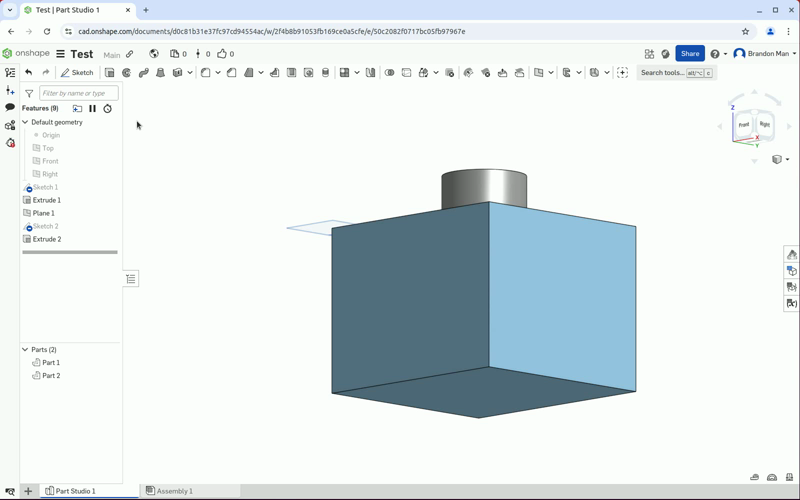
key(left, 3)
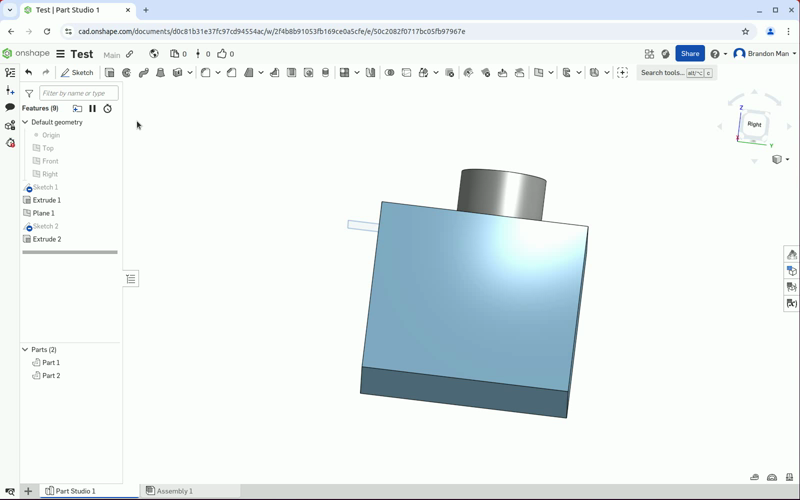
key(right, 3)
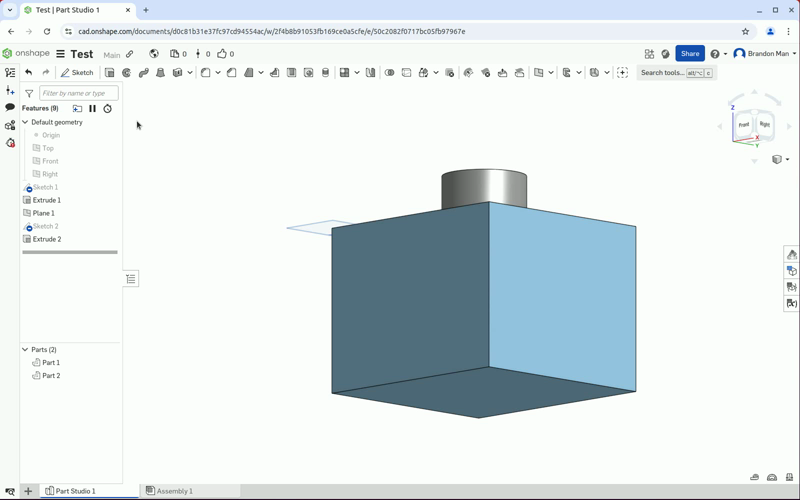
key(down, 3)
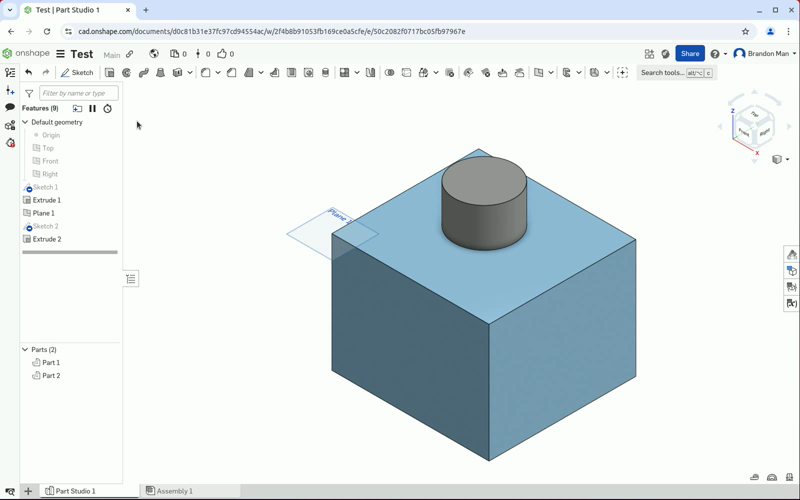
mouse_move(73, 189)
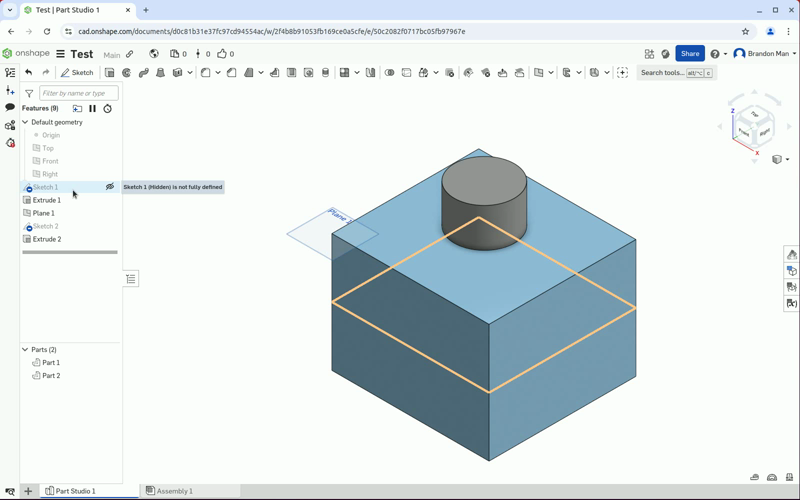
click(73, 189)